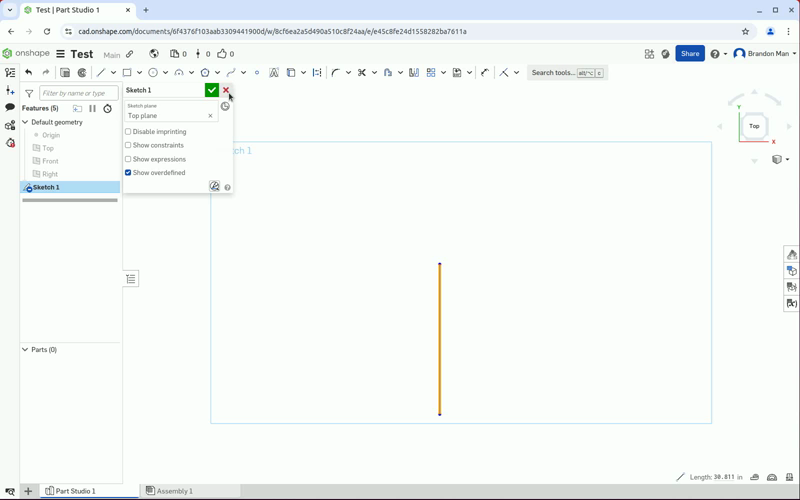
key(shift+h)
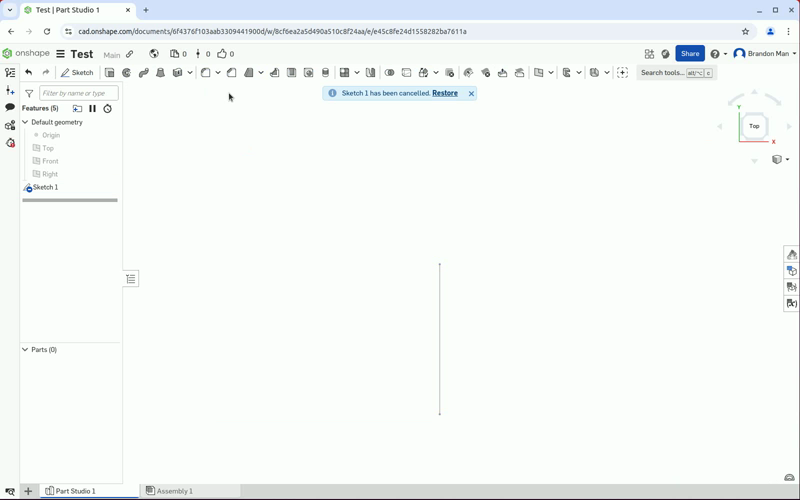
key(shift+s)
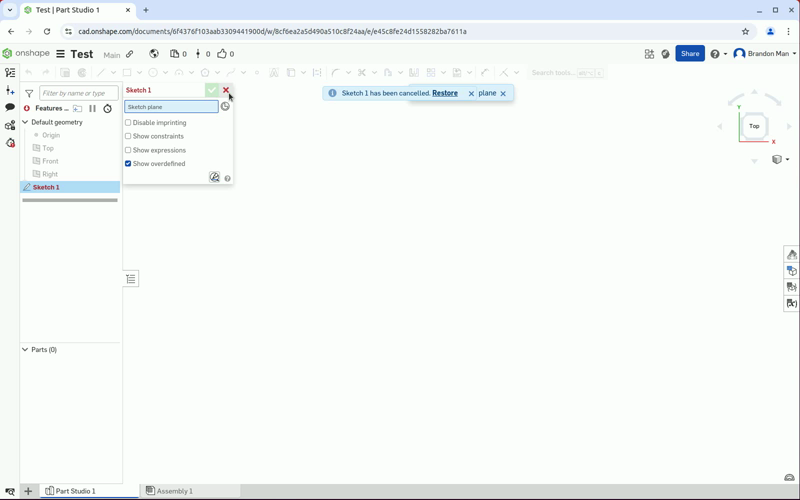
mouse_move(73, 150)
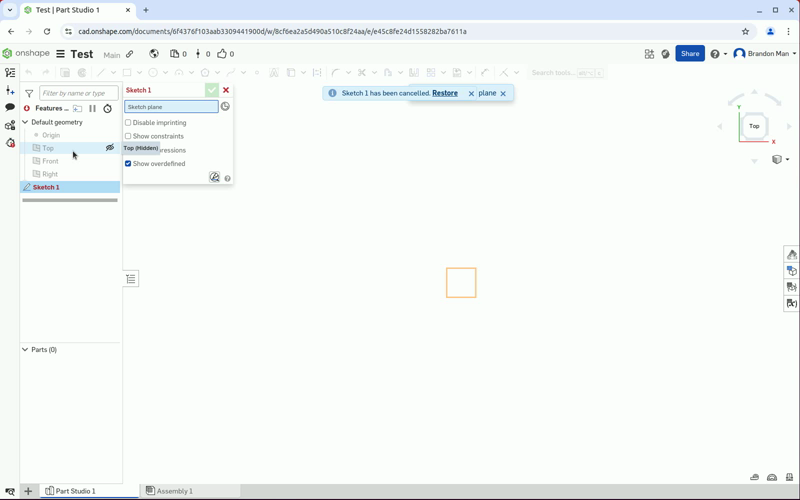
click(73, 150)
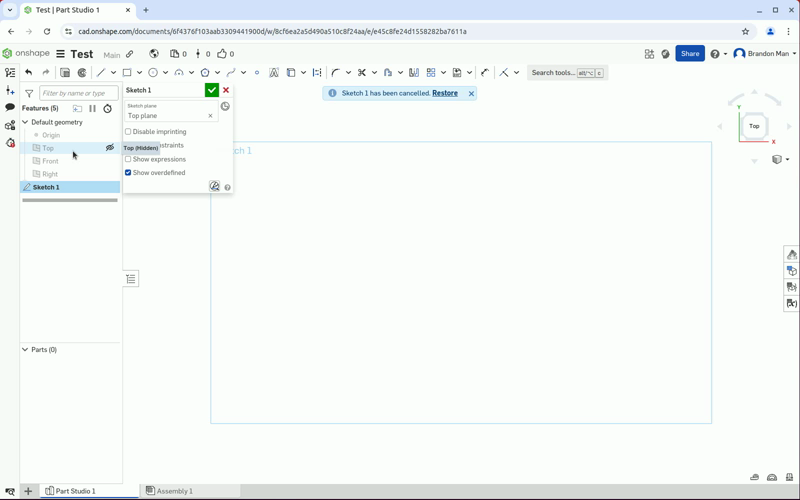
mouse_move(73, 352)
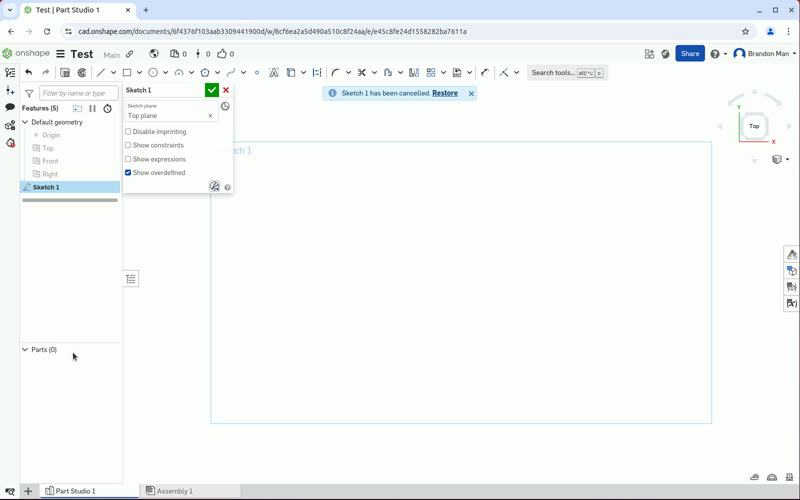
key(y)
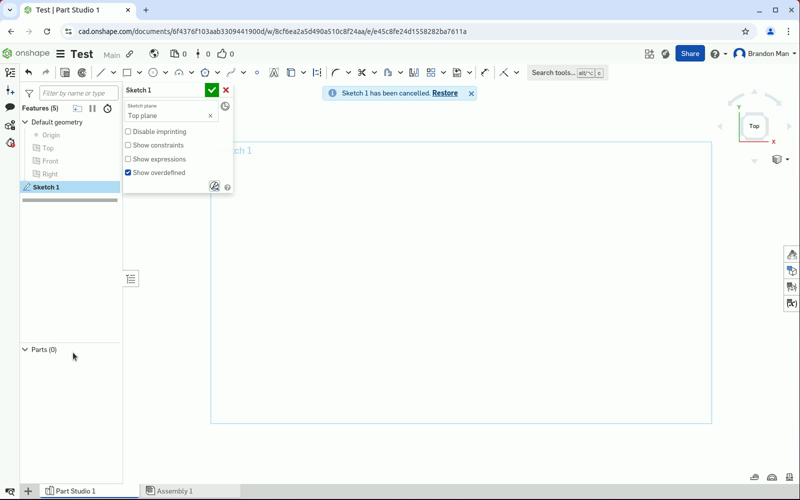
key(l)
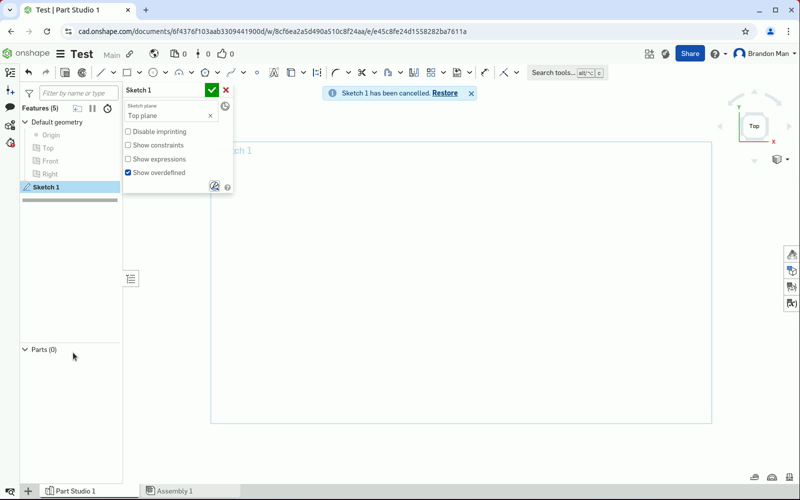
key_down(shift)
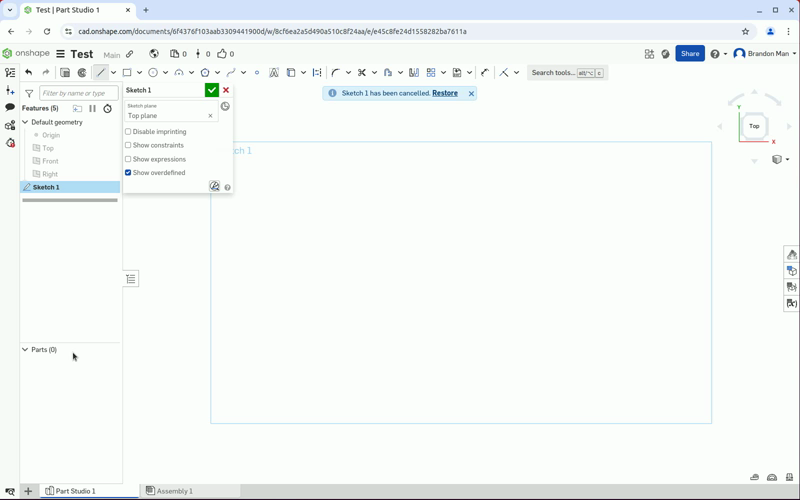
mouse_move(538, 357)
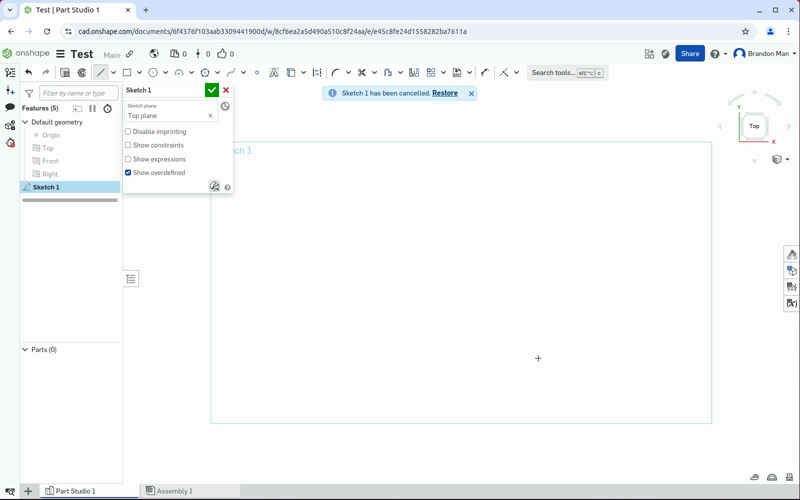
click(538, 357)
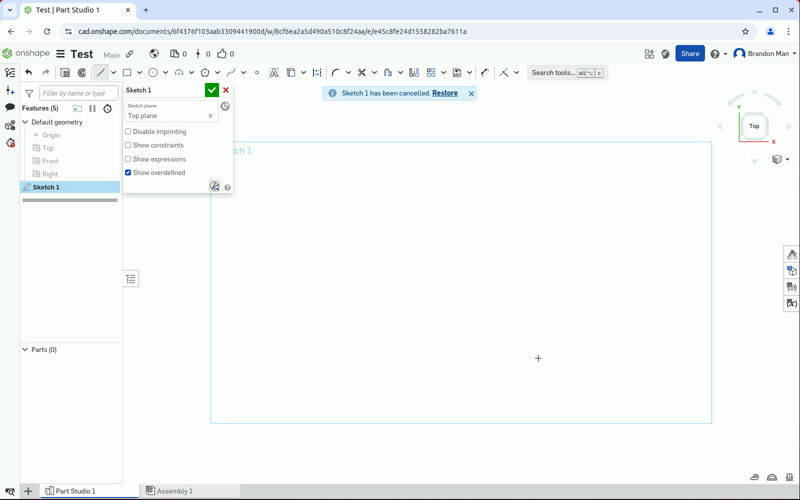
key_up(shift)
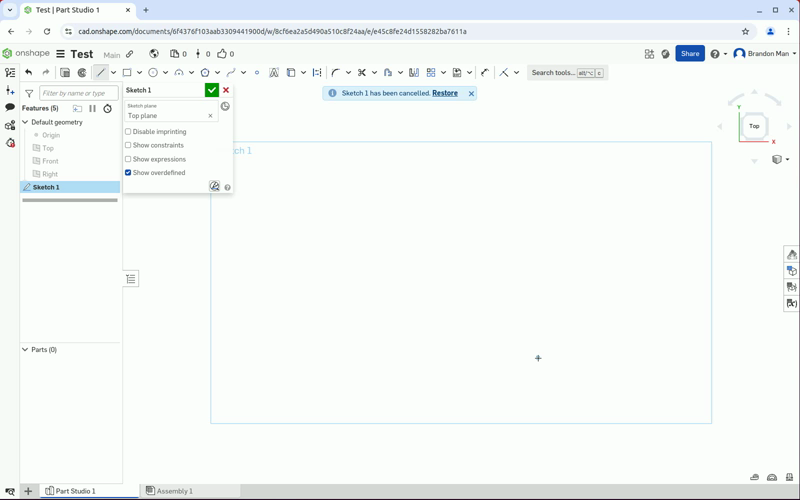
key_down(shift)
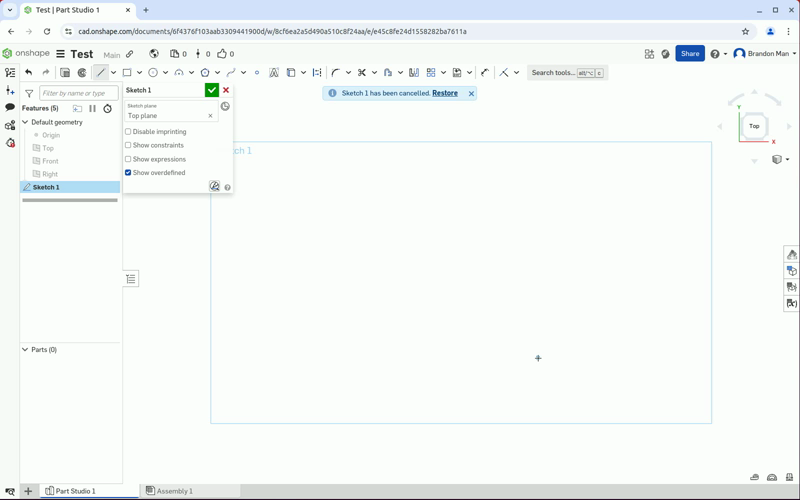
mouse_move(568, 357)
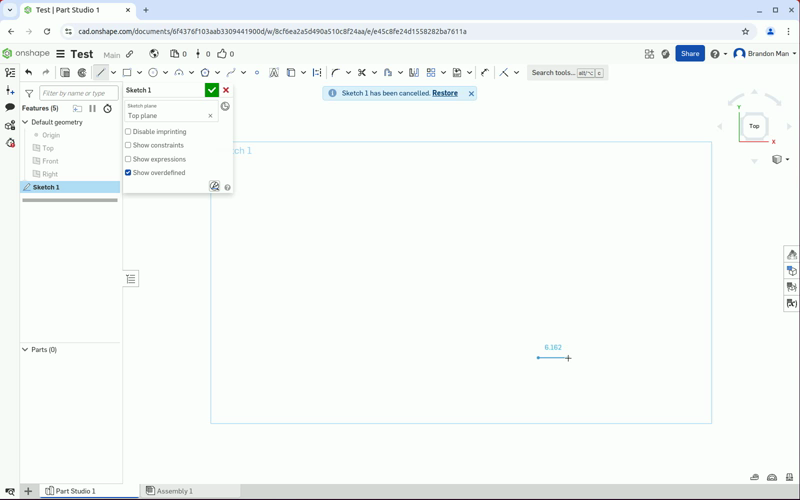
mouse_move(573, 357)
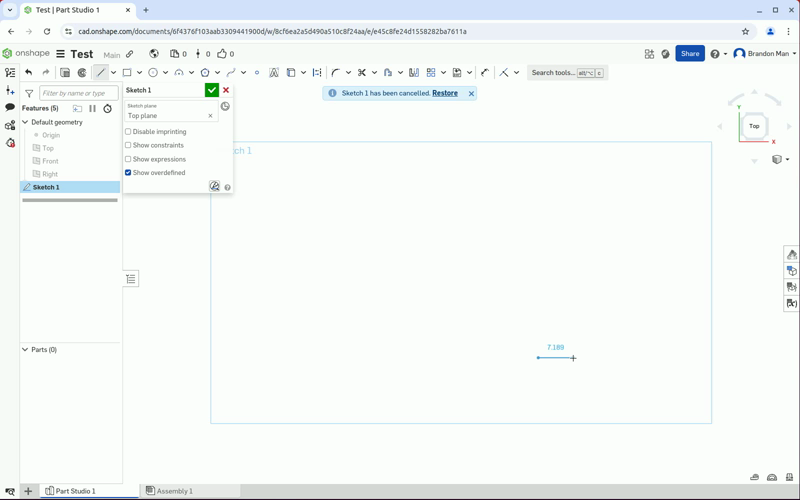
click(573, 357)
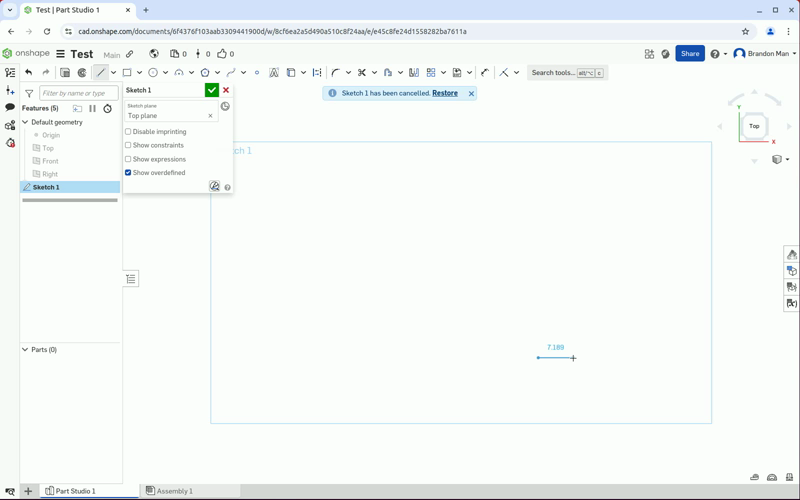
key_up(shift)
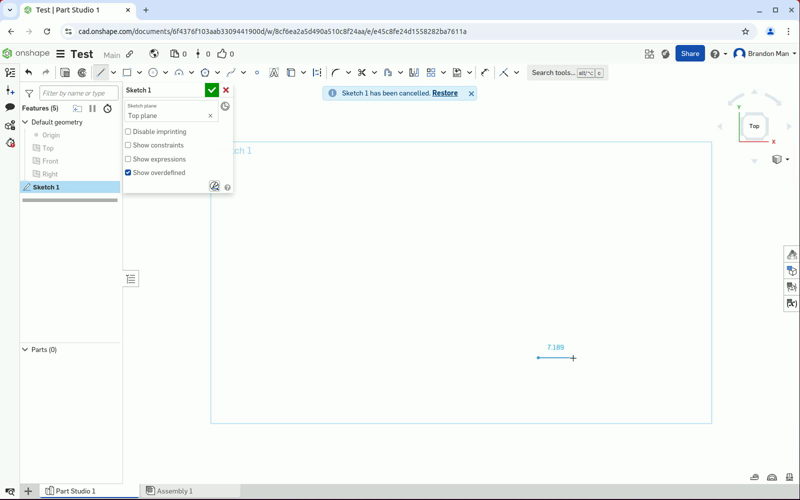
key_down(shift)
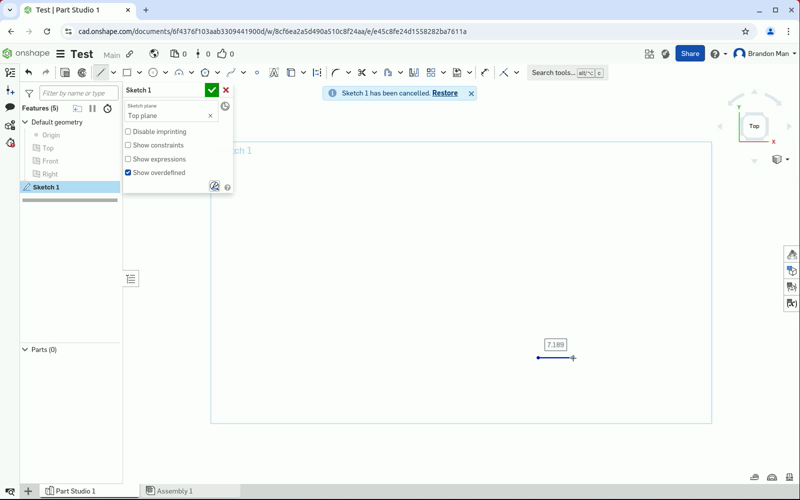
mouse_move(589, 357)
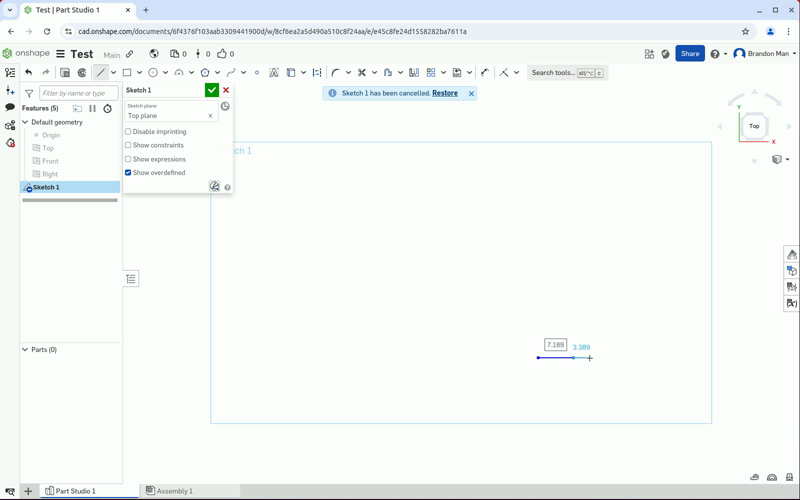
mouse_move(573, 317)
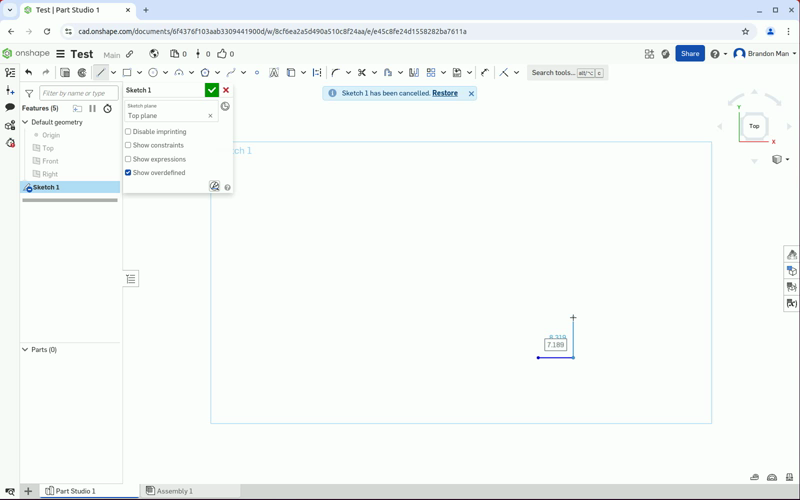
click(573, 317)
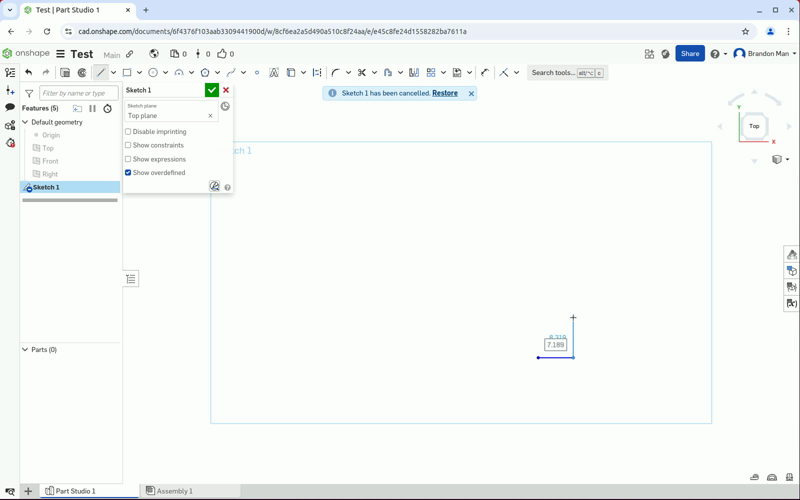
key_up(shift)
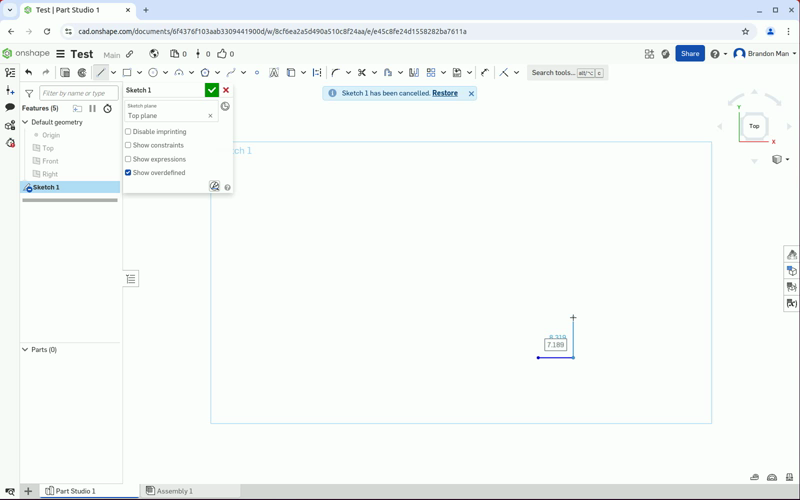
key_down(shift)
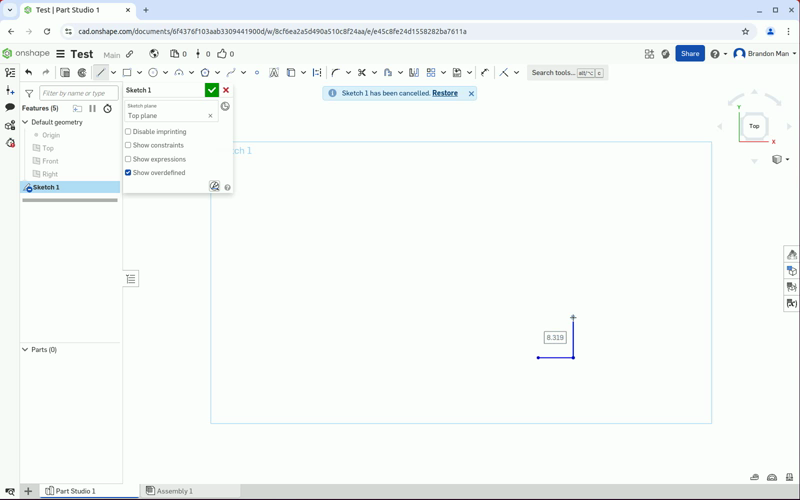
mouse_move(589, 317)
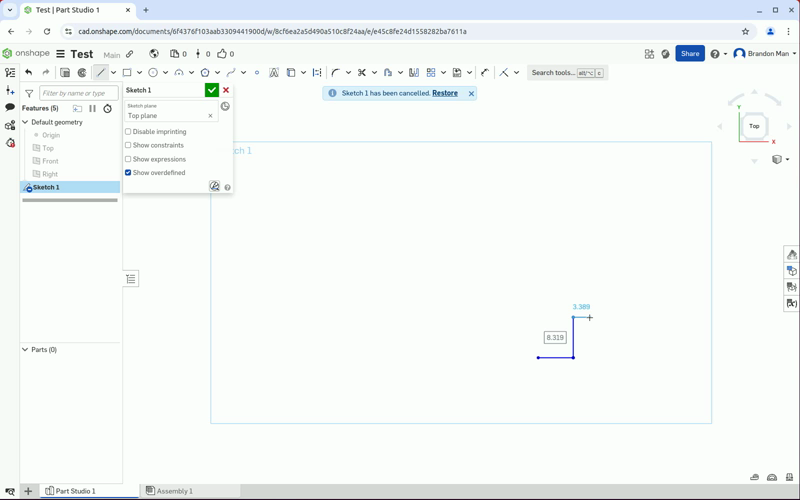
mouse_move(538, 317)
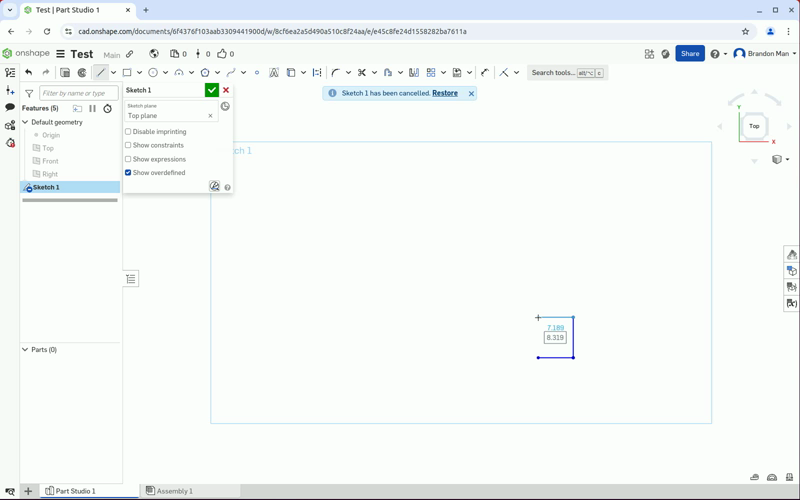
click(538, 317)
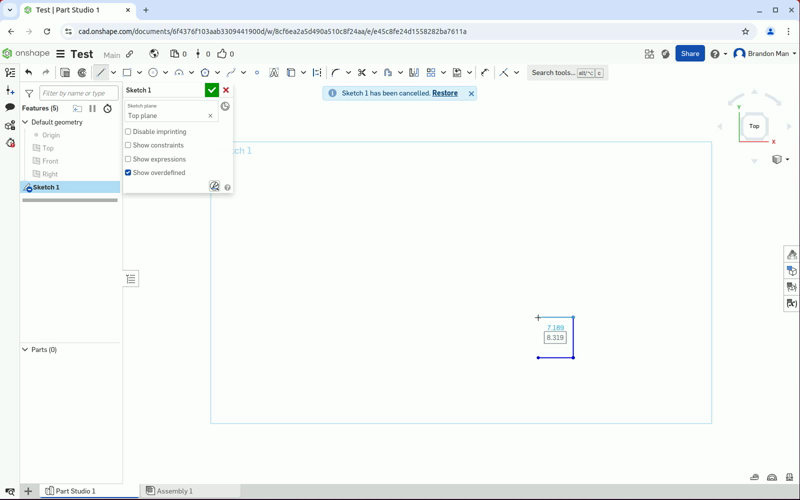
key_up(shift)
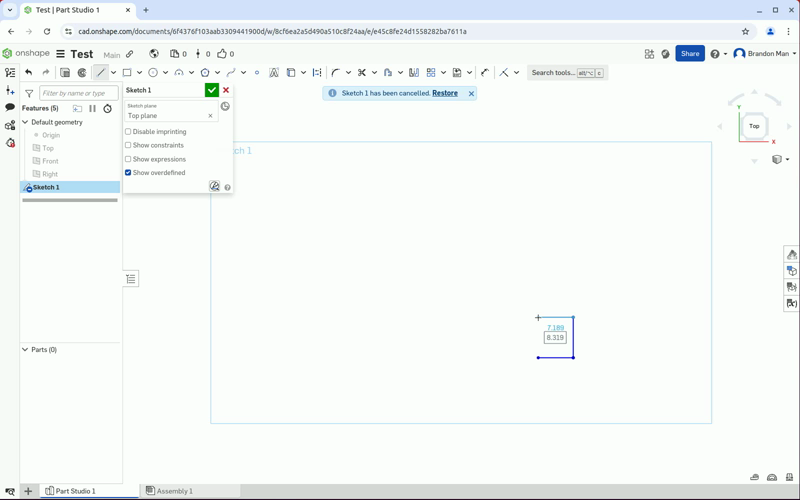
mouse_move(568, 317)
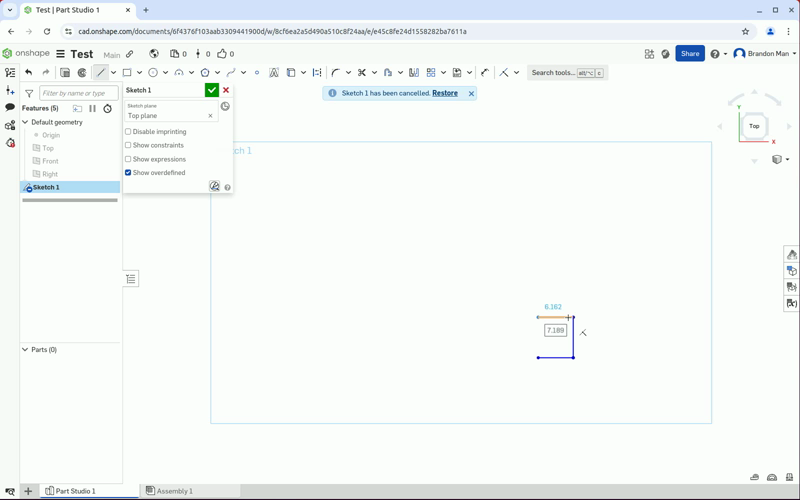
key_down(shift)
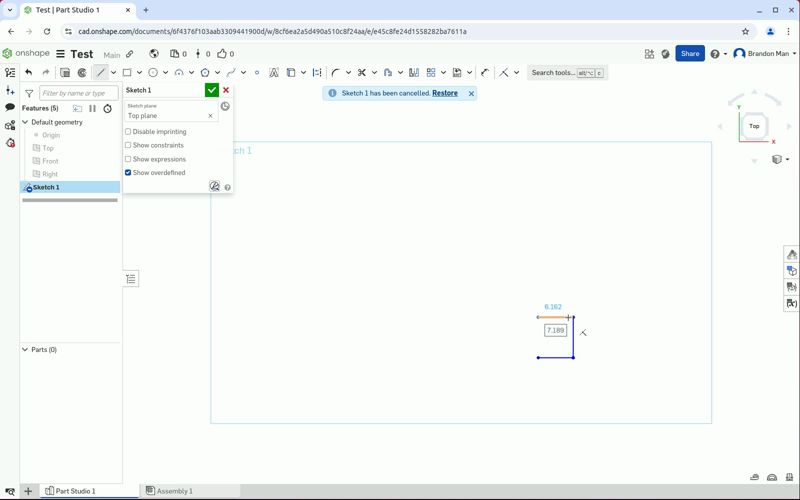
mouse_move(538, 357)
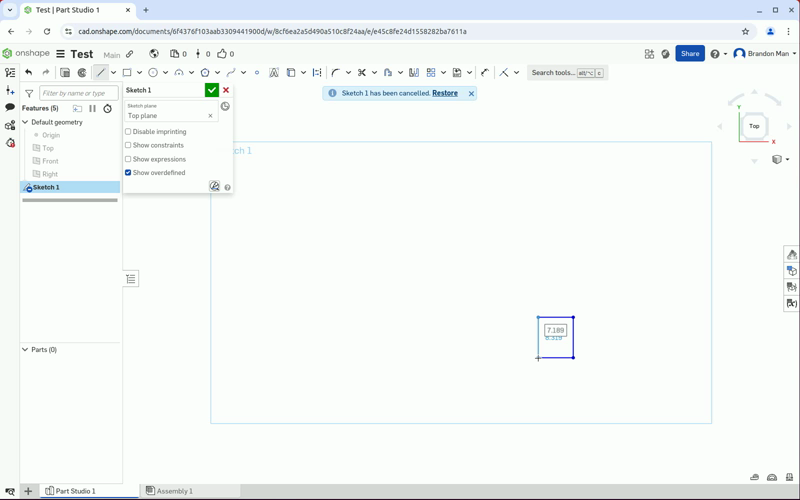
key_up(shift)
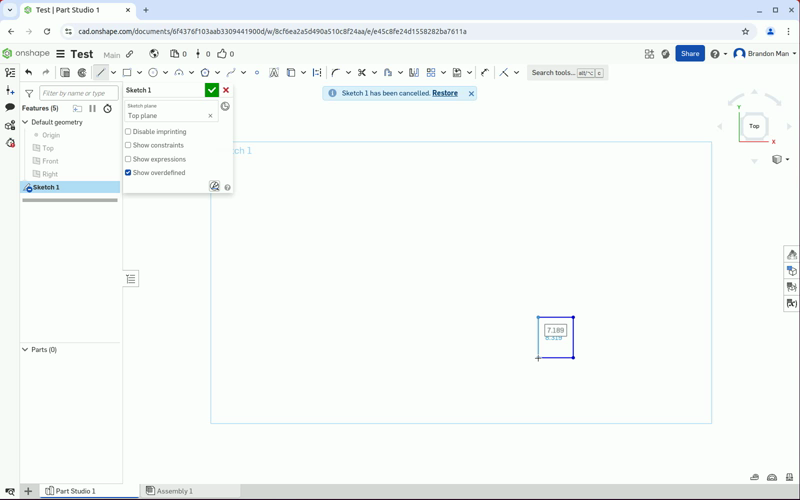
click(538, 357)
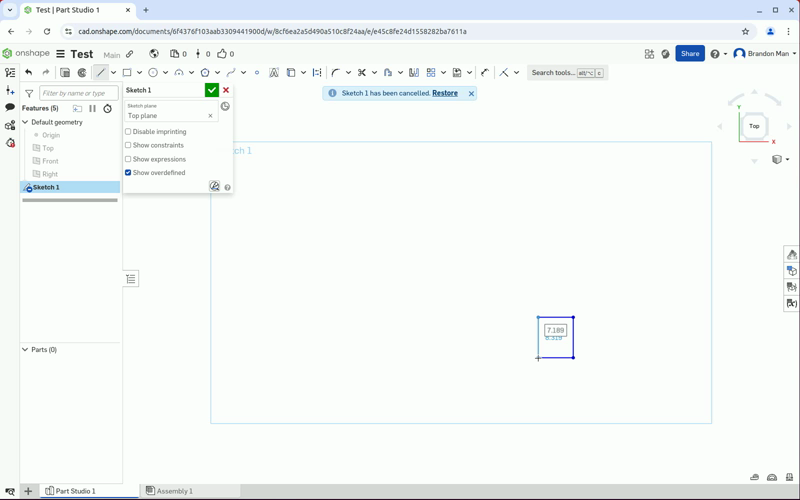
key(esc)
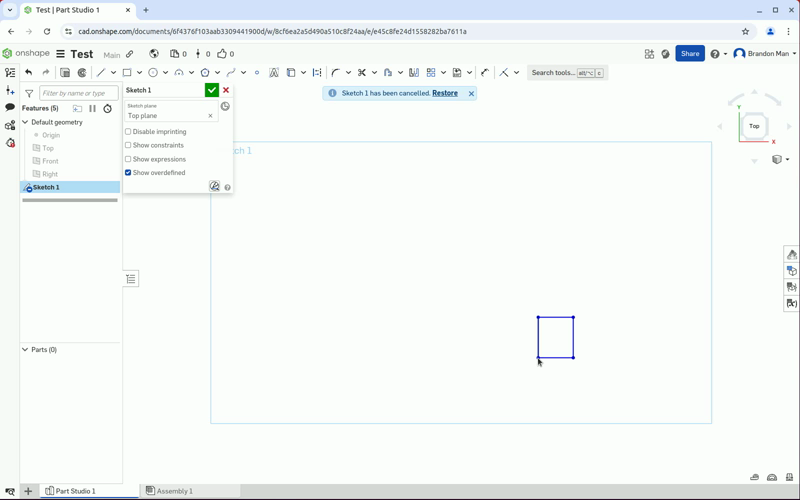
mouse_move(540, 330)
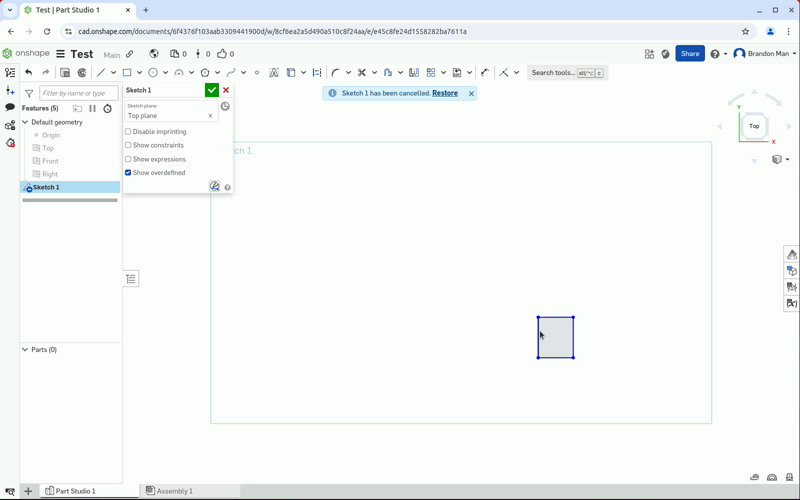
scroll(6)
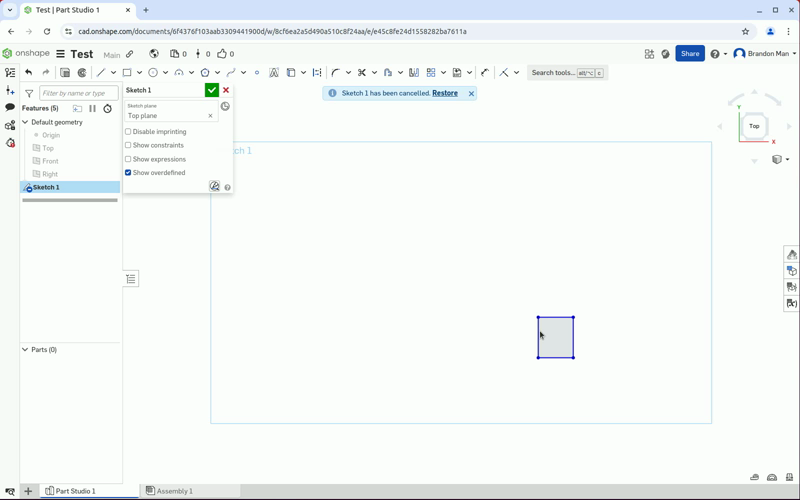
scroll(6)
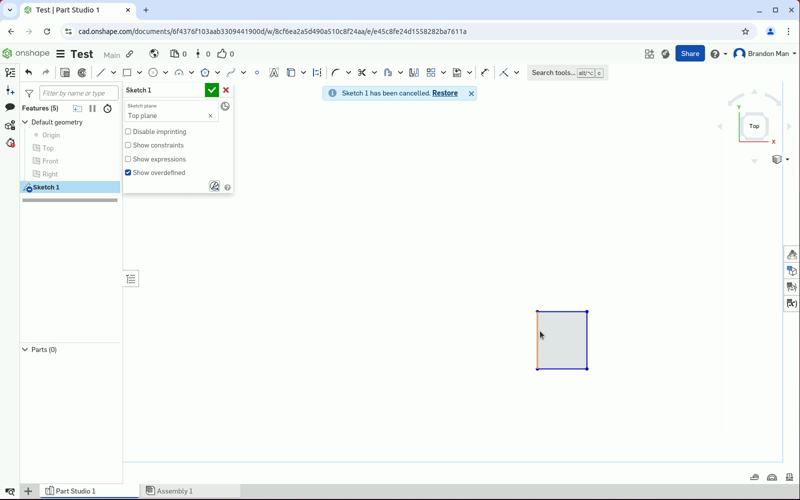
scroll(6)
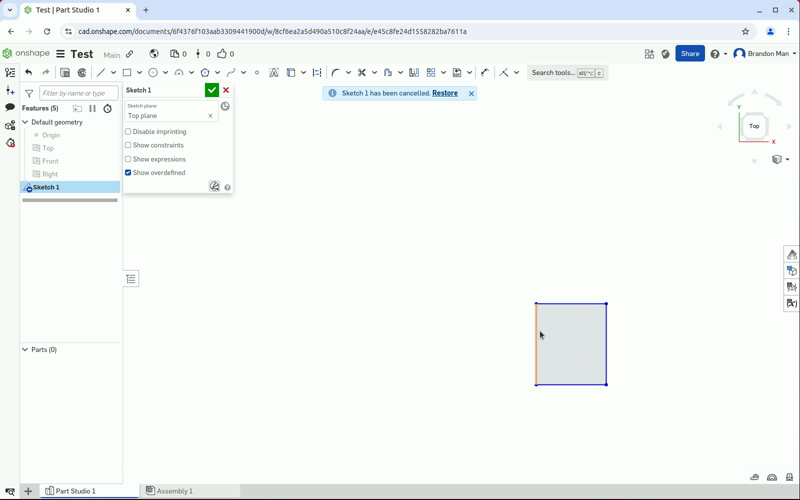
scroll(6)
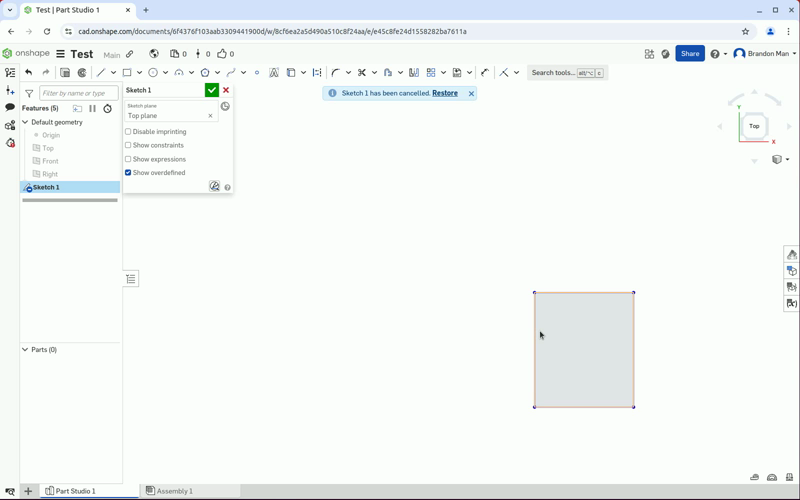
scroll(6)
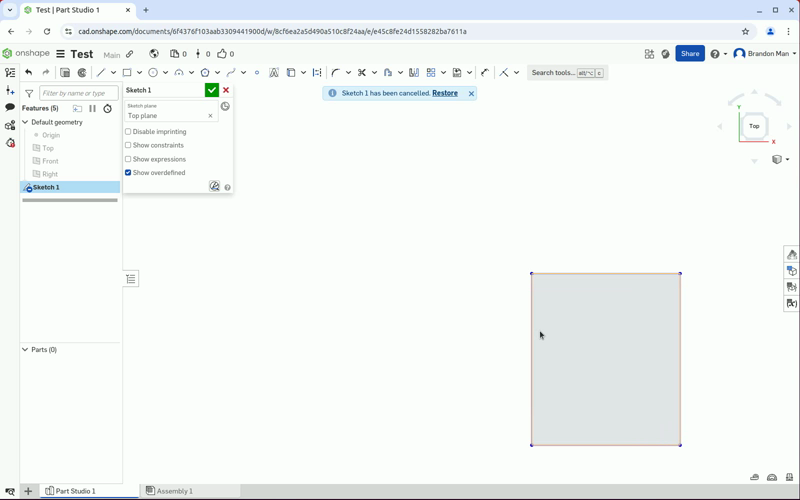
scroll(6)
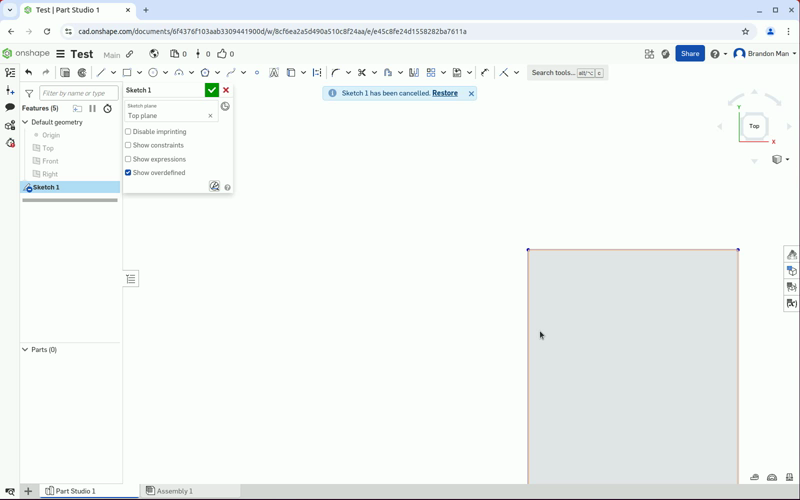
scroll(6)
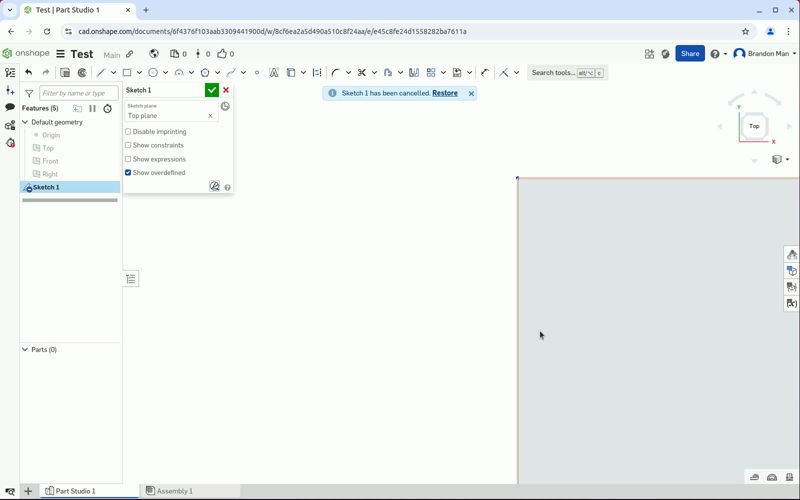
click(540, 330)
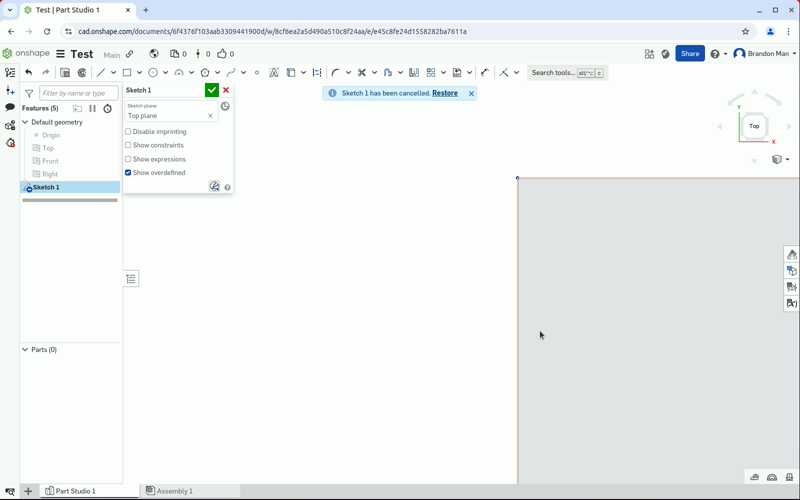
scroll(-6)
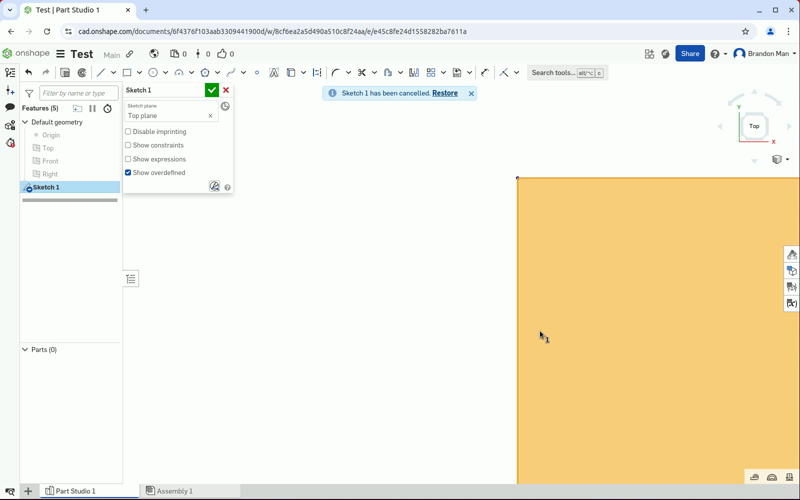
scroll(-6)
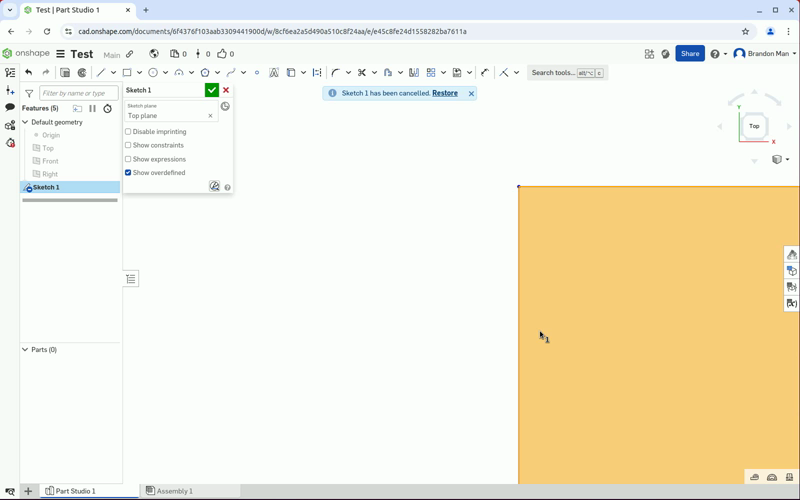
scroll(-6)
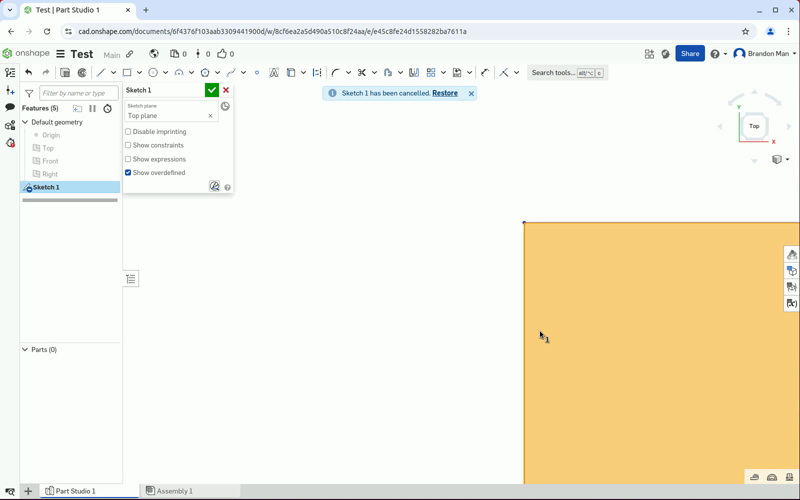
scroll(-6)
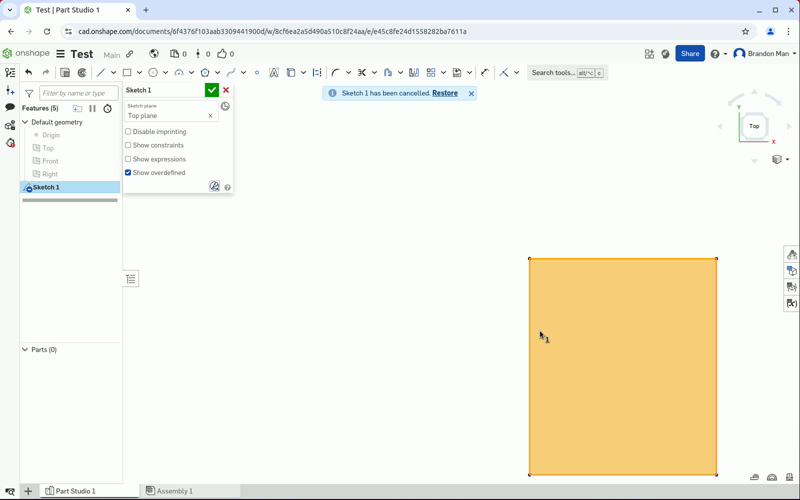
scroll(-6)
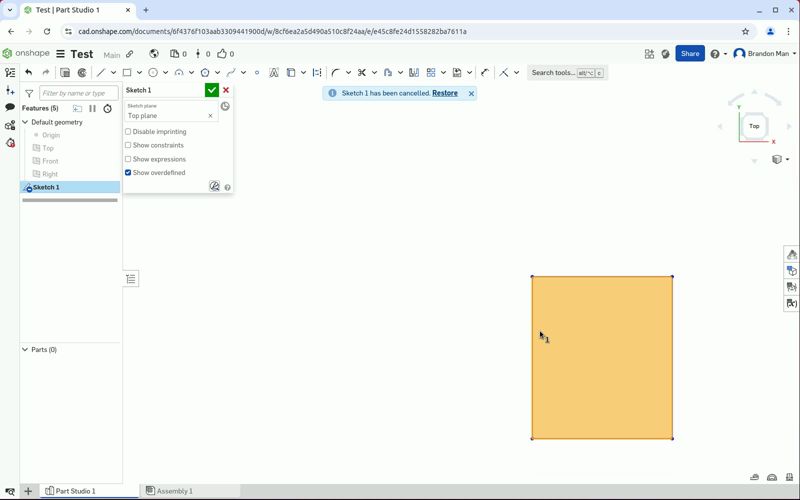
scroll(-6)
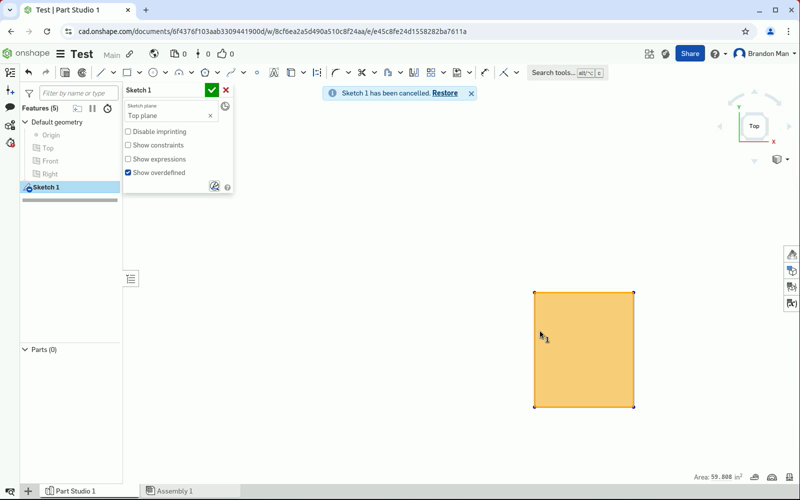
scroll(-6)
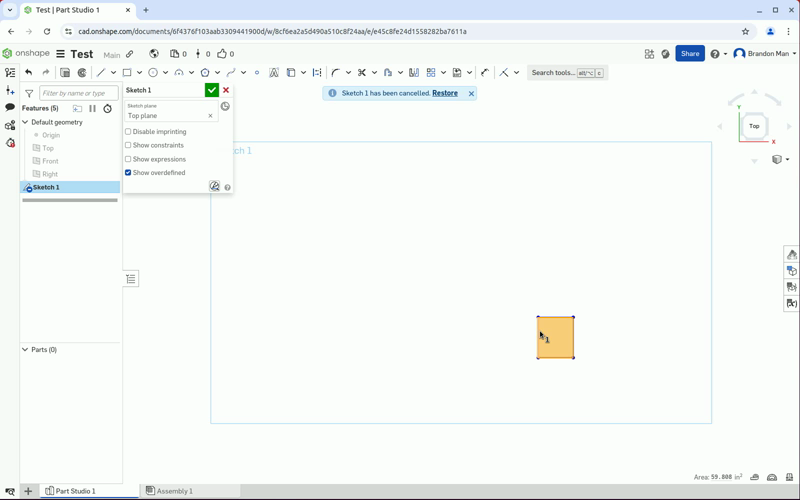
mouse_move(73, 352)
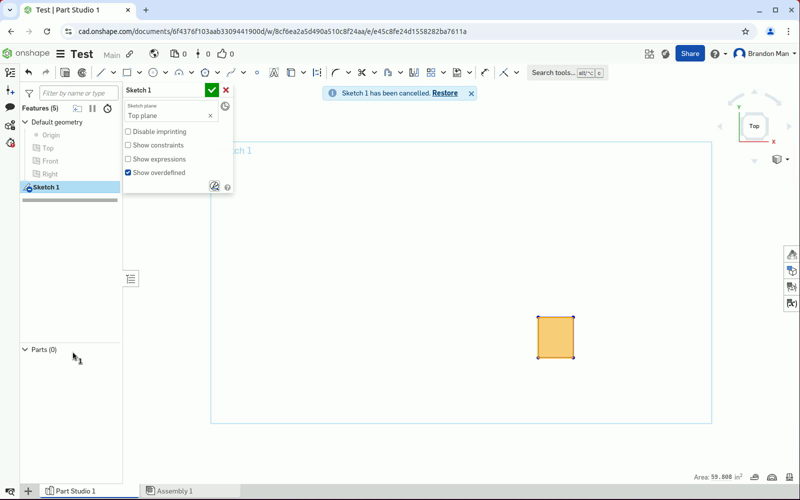
key(shift+y)
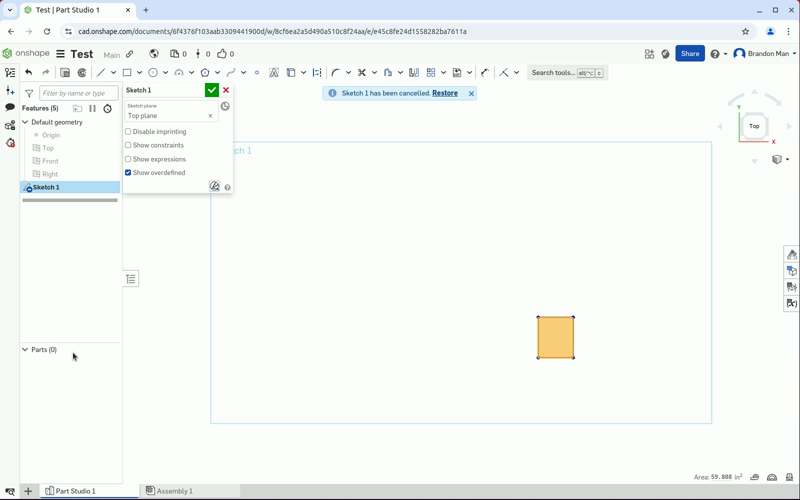
key(shift+e)
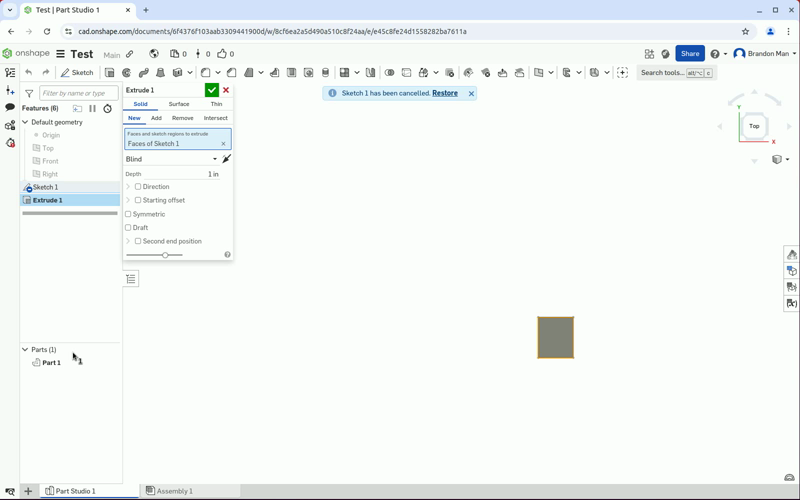
mouse_move(143, 106)
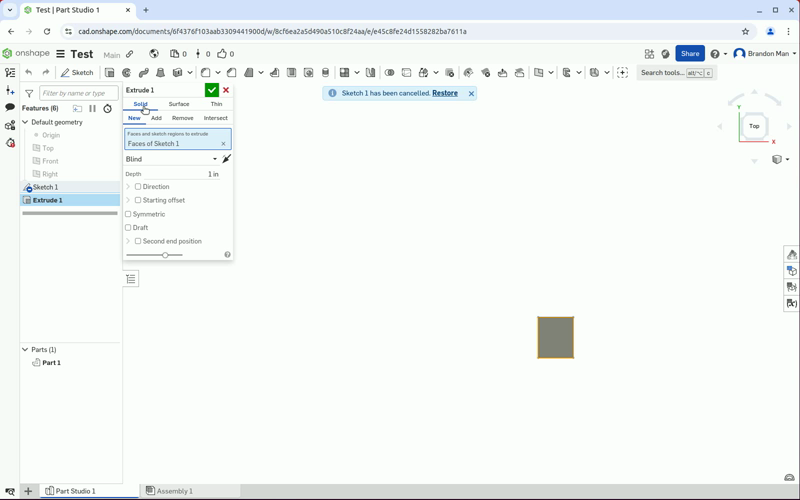
click(143, 106)
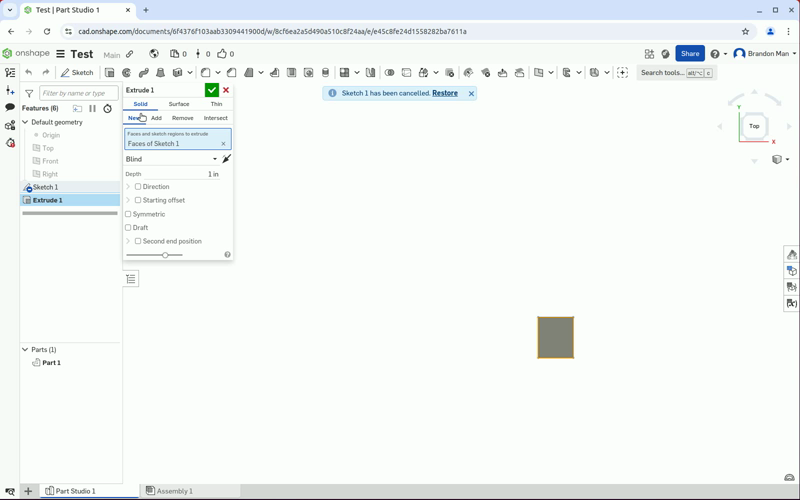
mouse_move(137, 120)
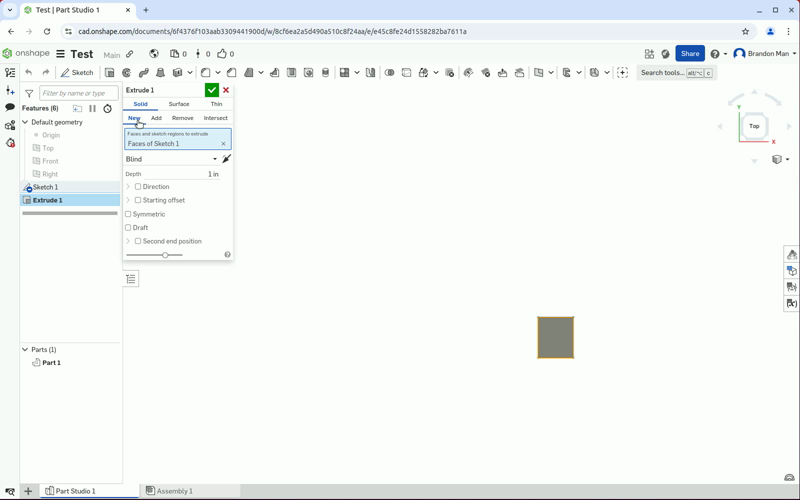
click(137, 120)
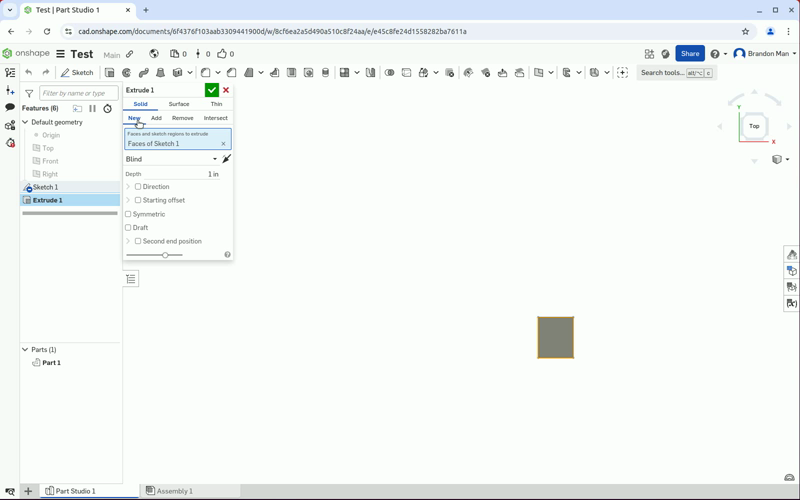
key(tab, 4)
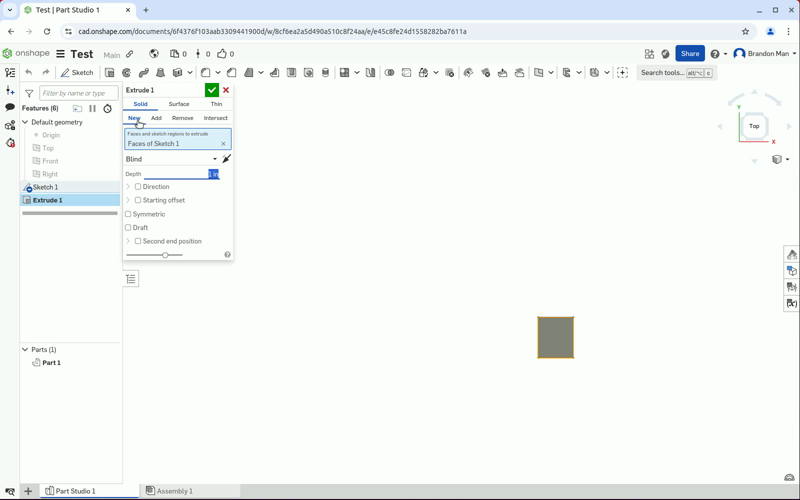
text(17.09)
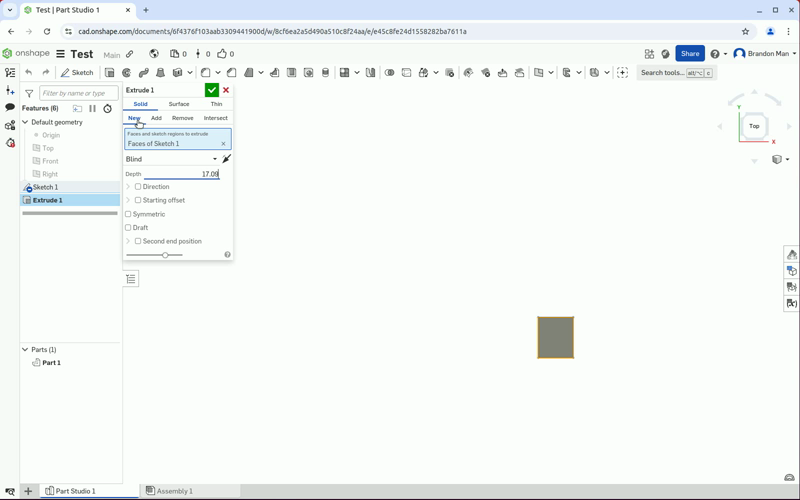
key(enter)
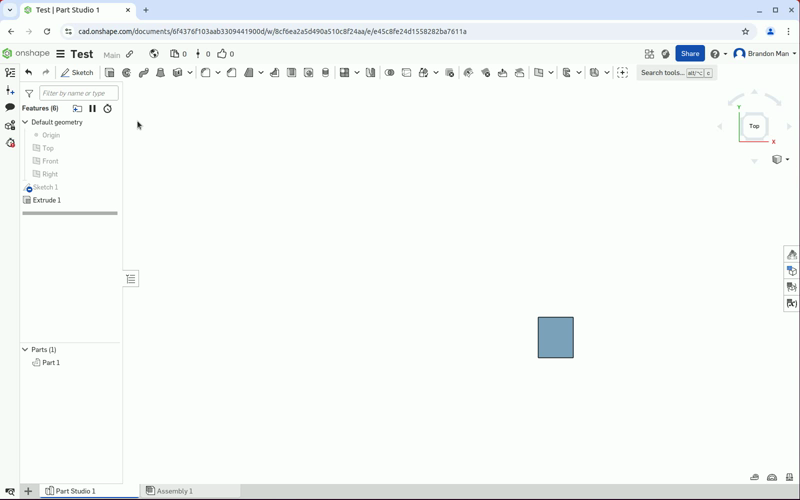
key(shift+h)
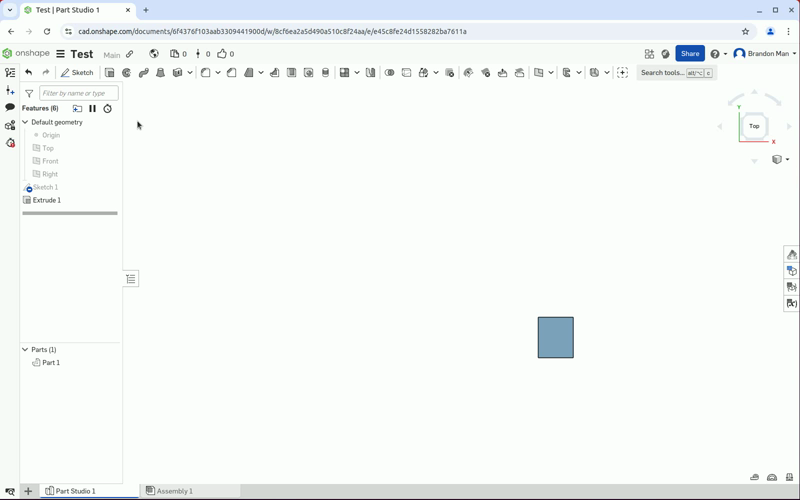
key(shift+h)
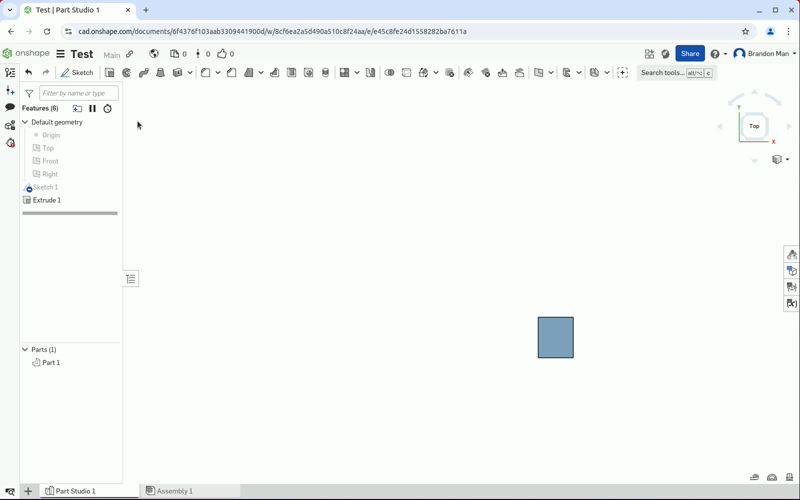
mouse_move(73, 189)
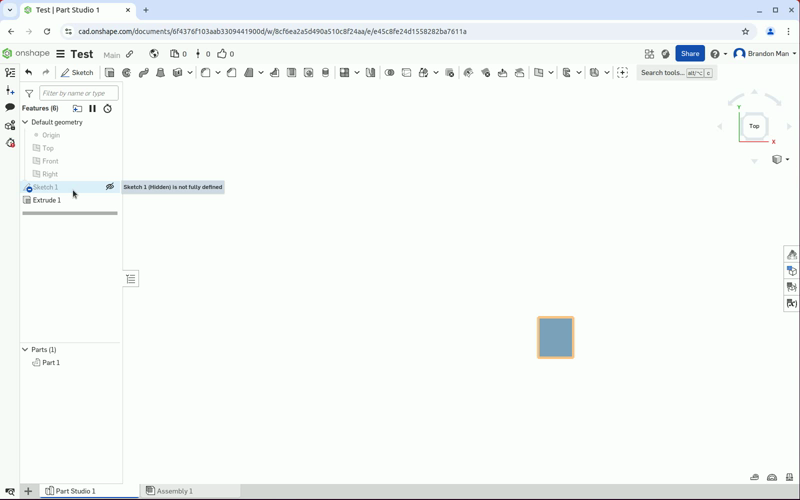
click(73, 189)
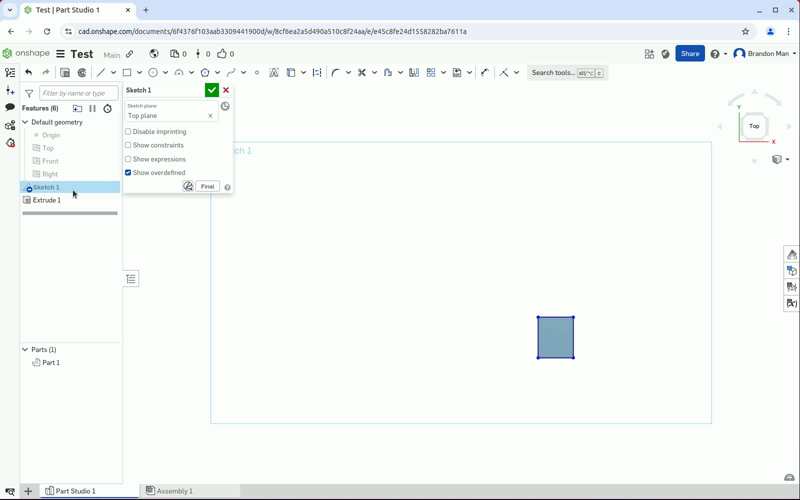
mouse_move(229, 92)
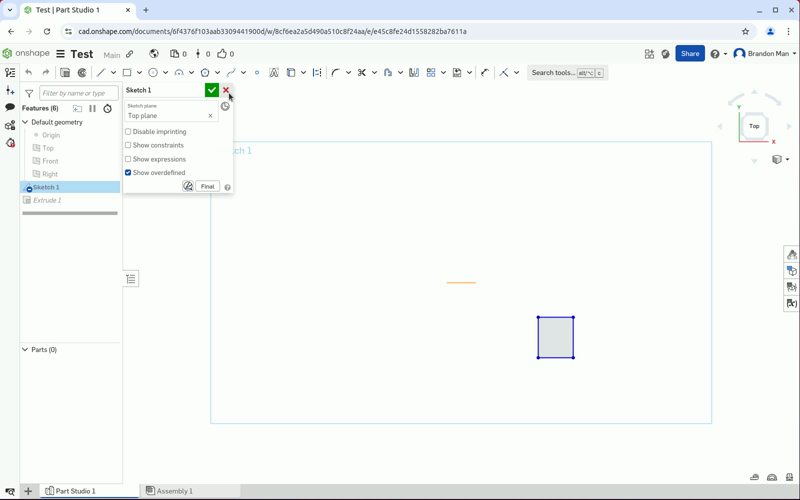
click(229, 92)
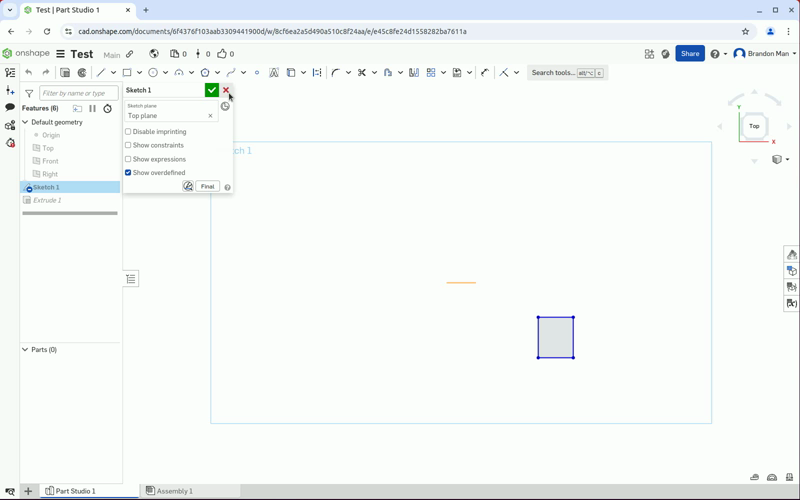
key(shift+s)
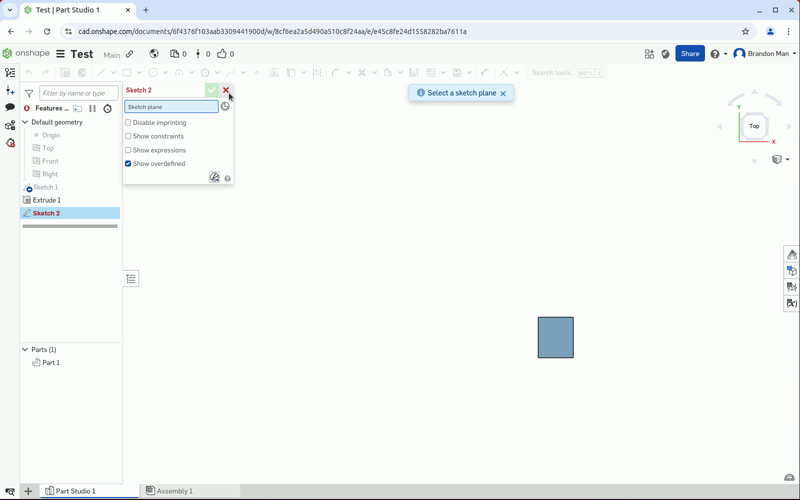
mouse_move(73, 150)
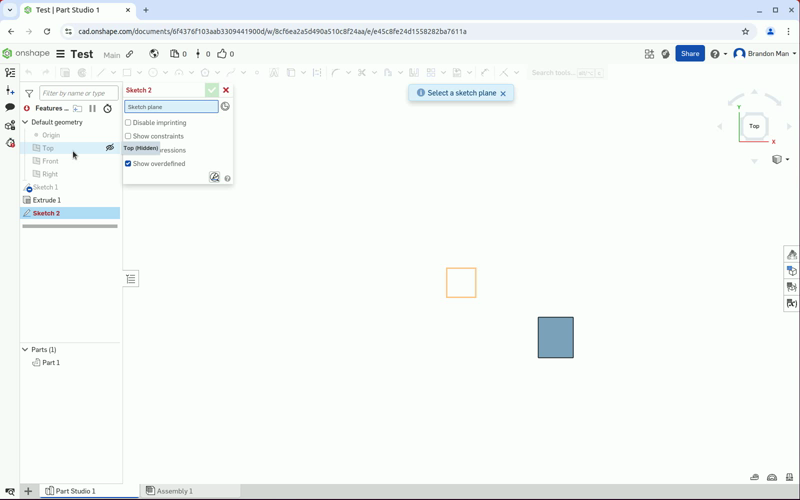
click(73, 150)
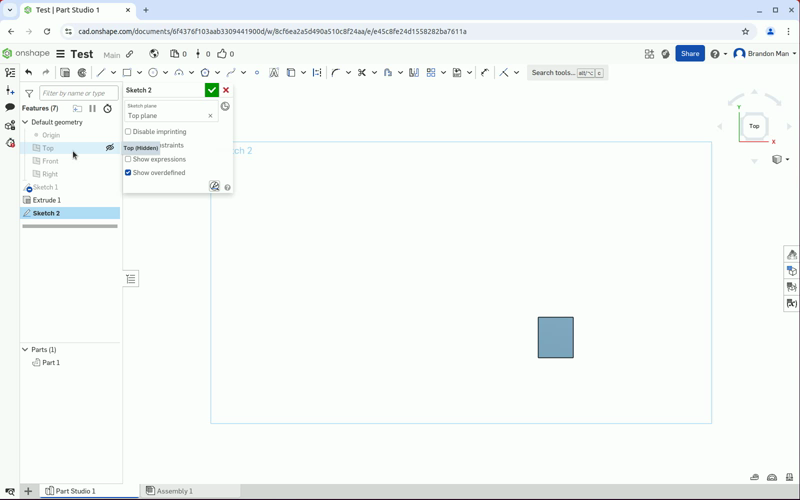
mouse_move(73, 352)
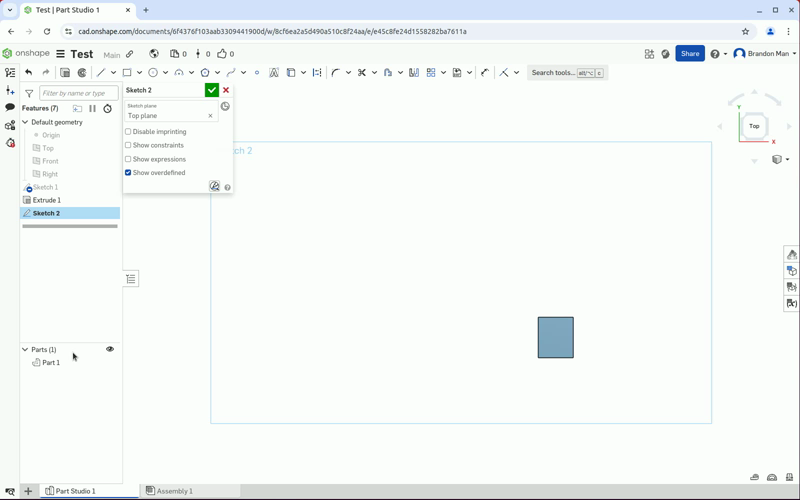
key(y)
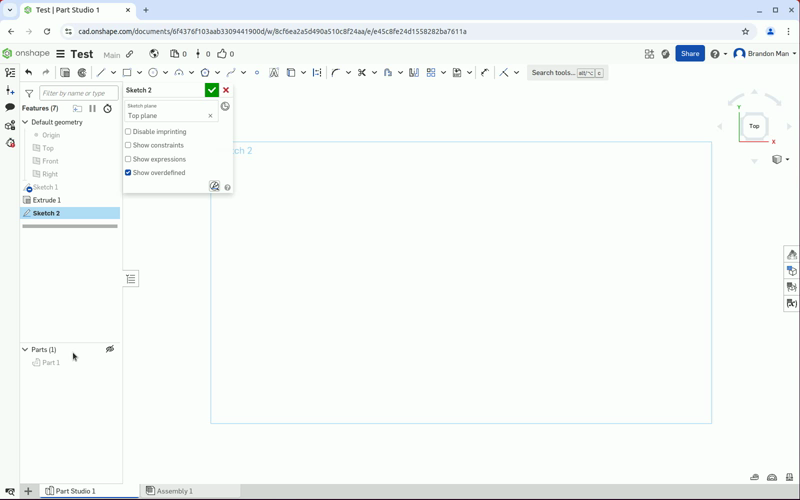
key(l)
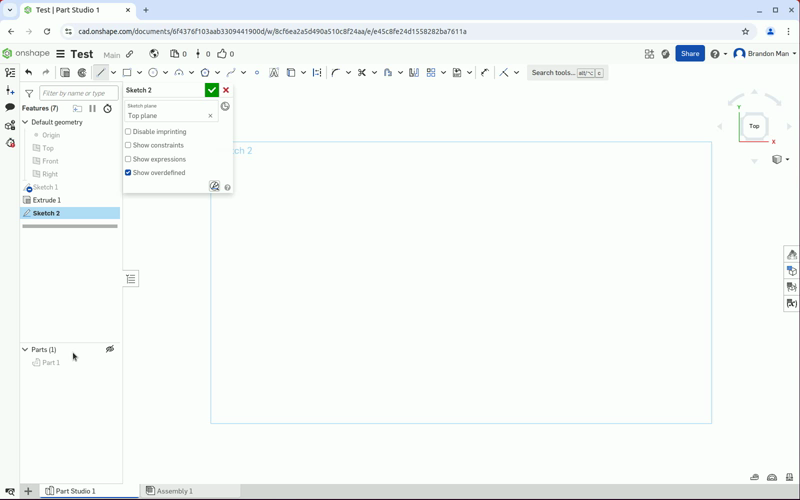
key_down(shift)
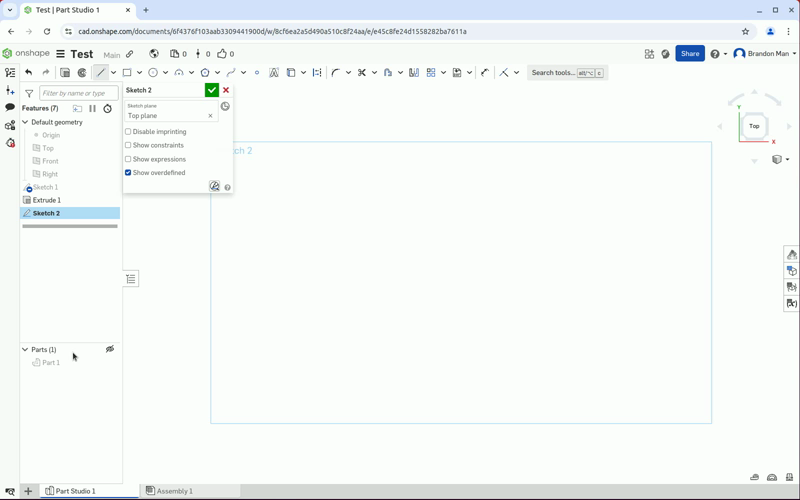
mouse_move(538, 357)
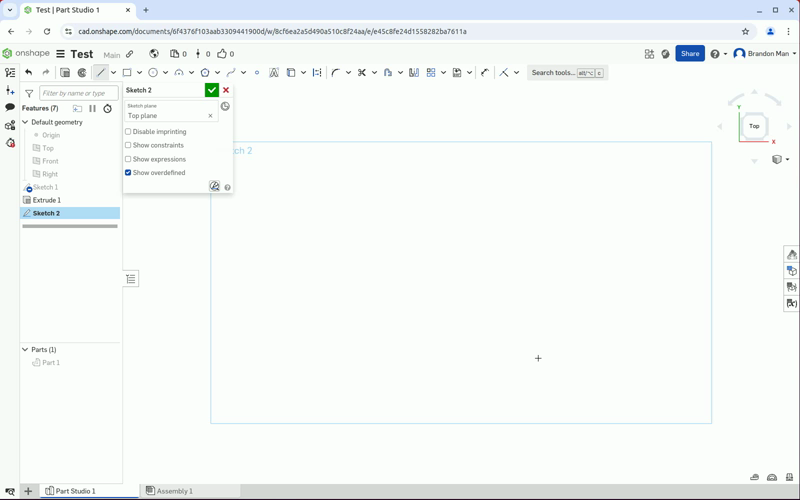
click(538, 357)
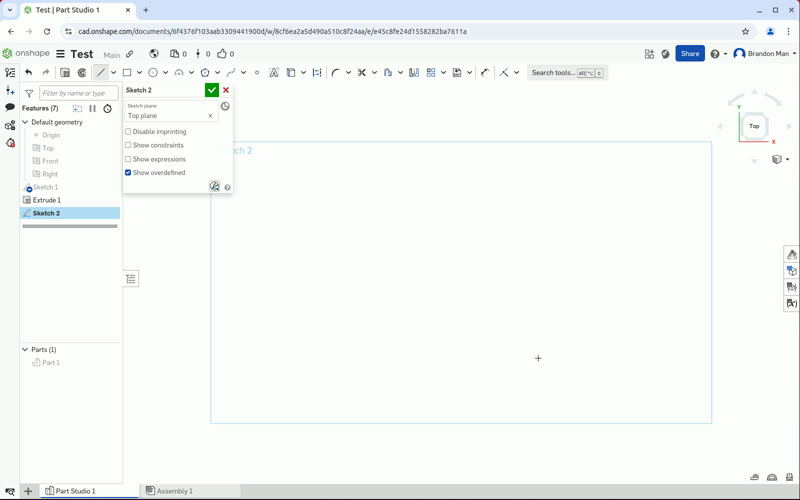
key_up(shift)
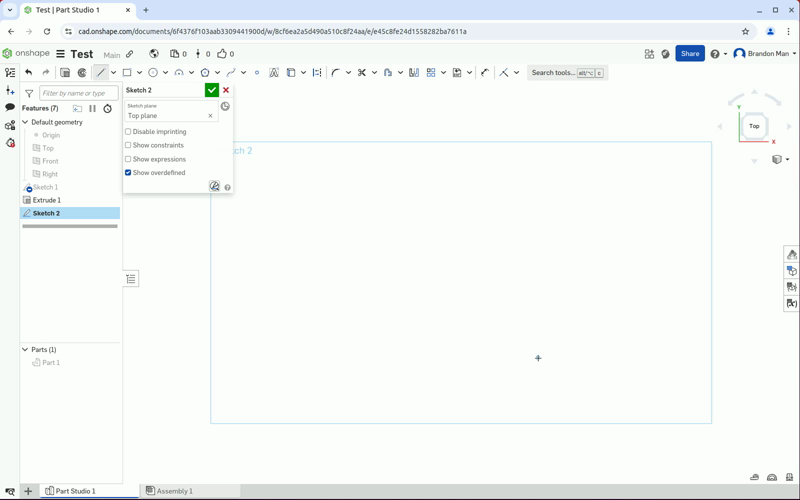
key_down(shift)
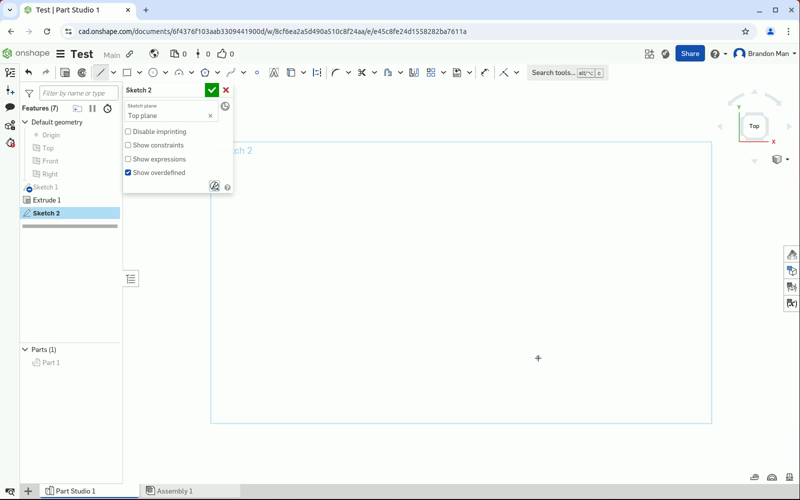
mouse_move(568, 357)
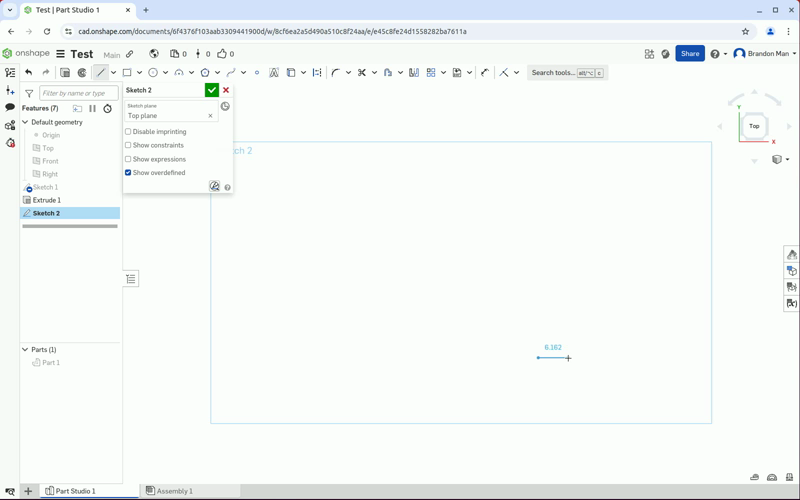
mouse_move(573, 357)
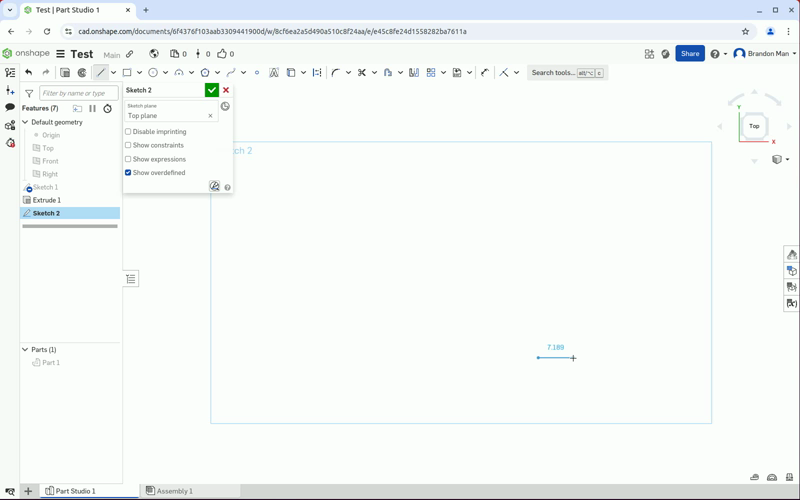
click(573, 357)
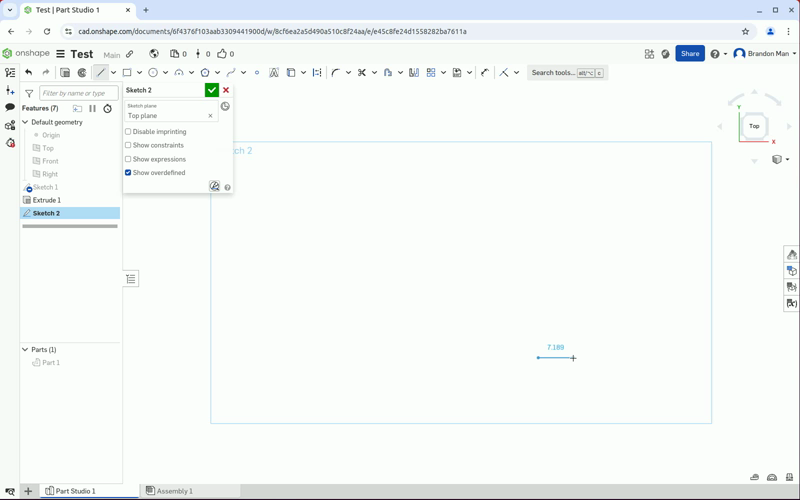
key_up(shift)
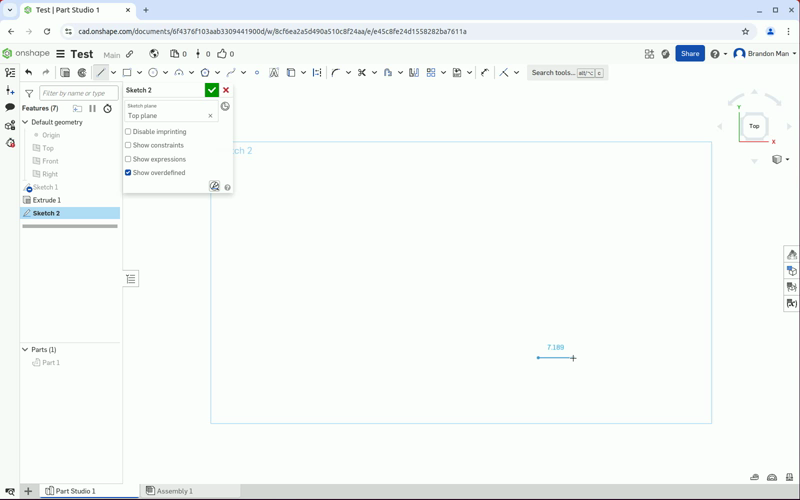
key_down(shift)
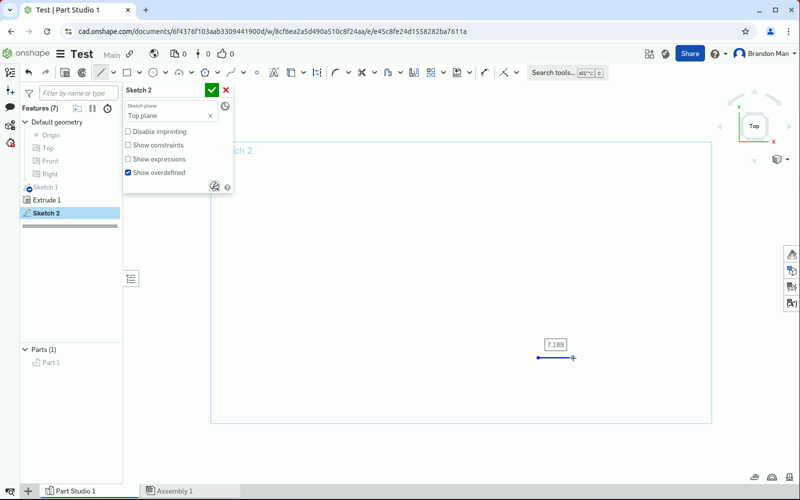
mouse_move(589, 357)
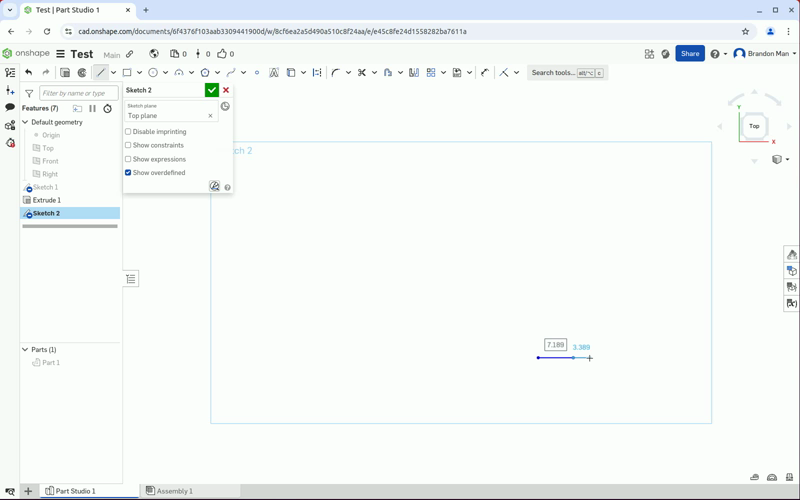
mouse_move(573, 317)
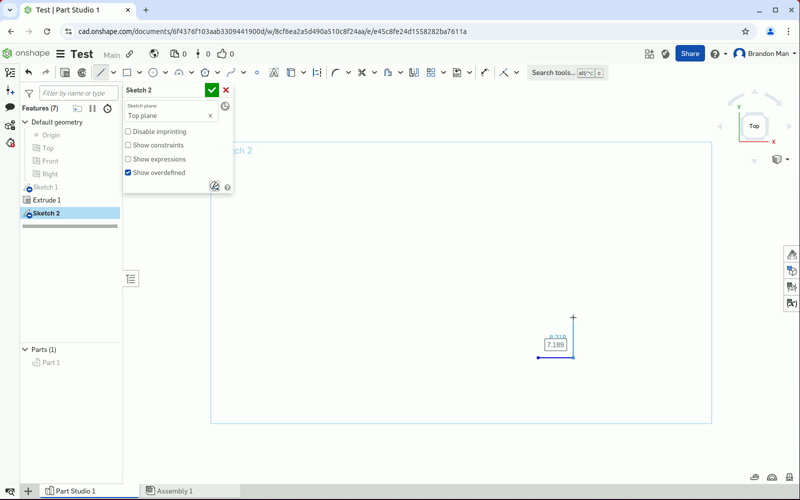
click(573, 317)
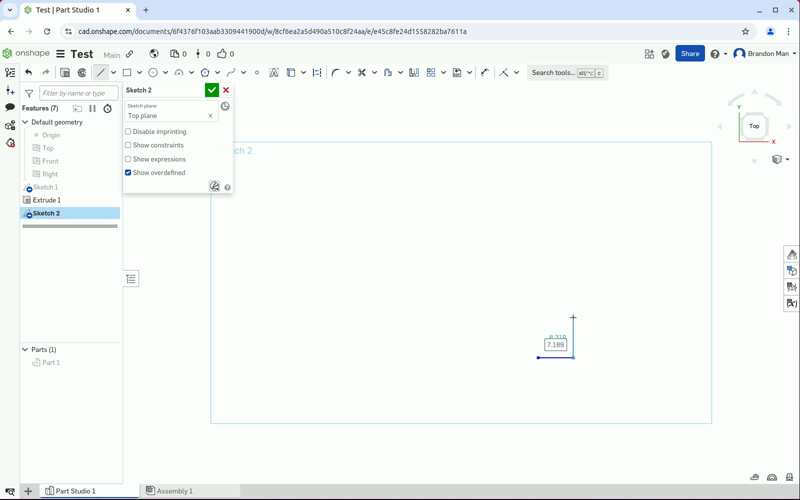
key_up(shift)
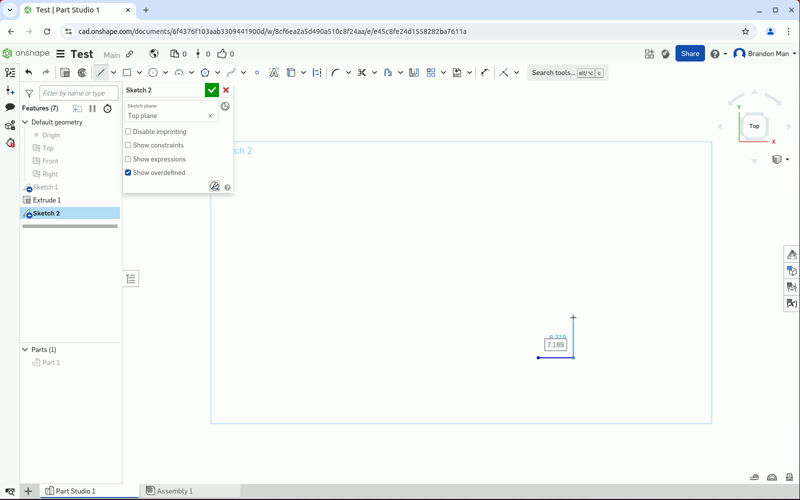
key_down(shift)
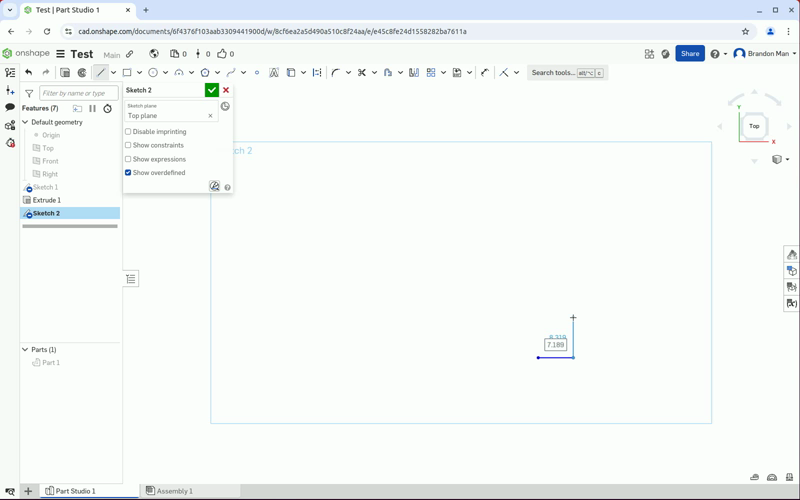
mouse_move(589, 317)
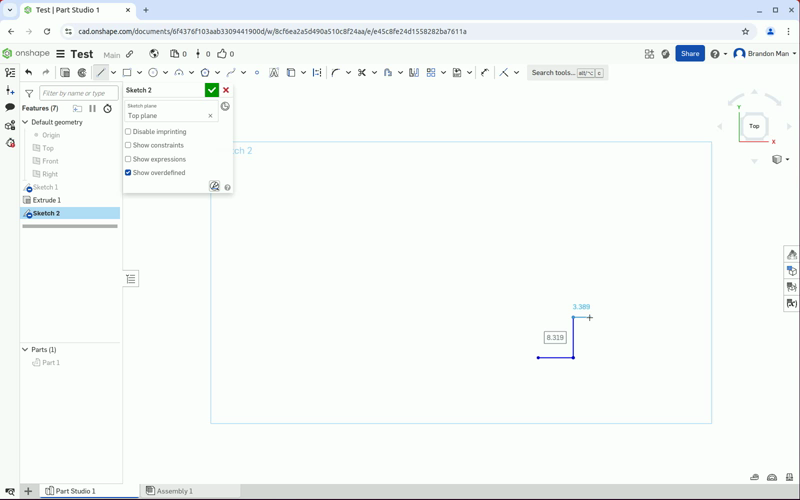
mouse_move(538, 317)
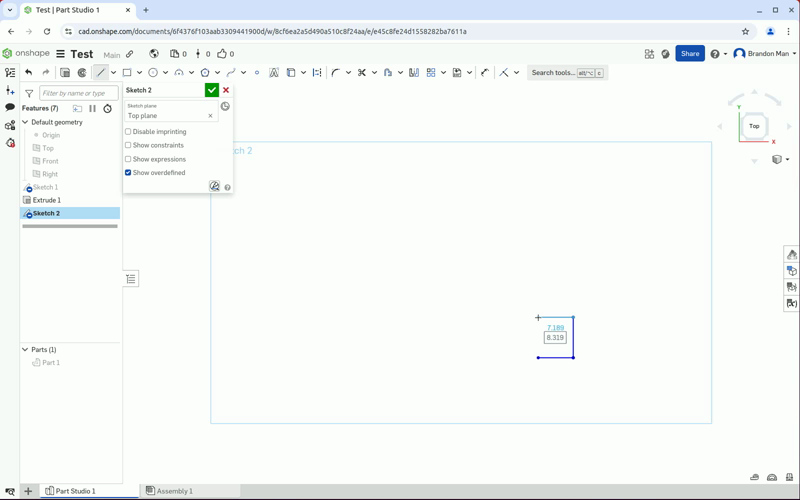
click(538, 317)
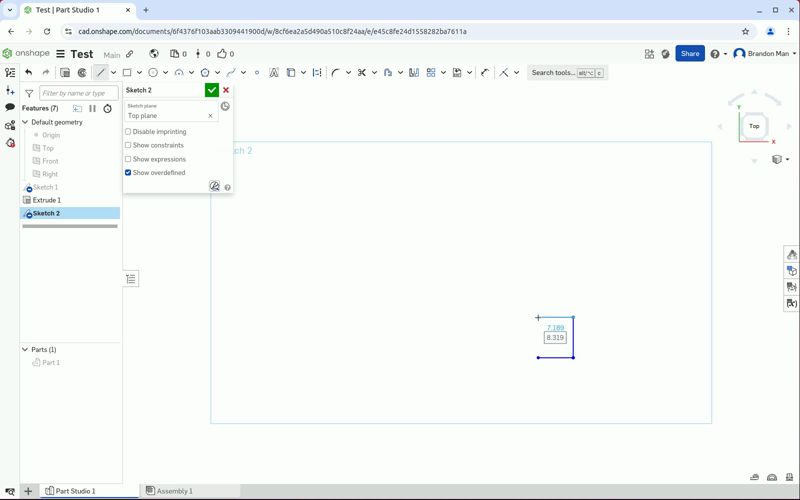
key_up(shift)
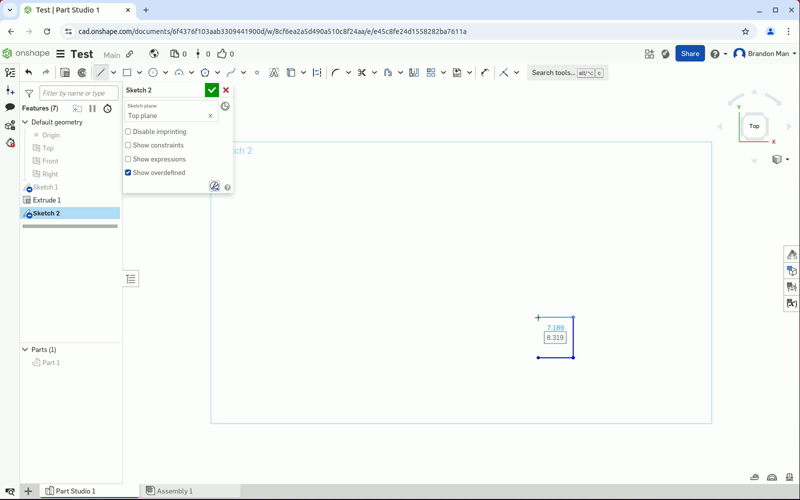
mouse_move(568, 317)
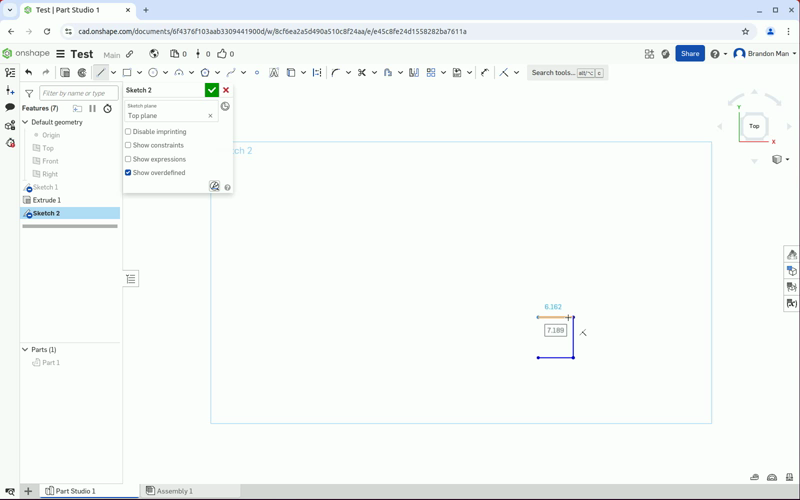
key_down(shift)
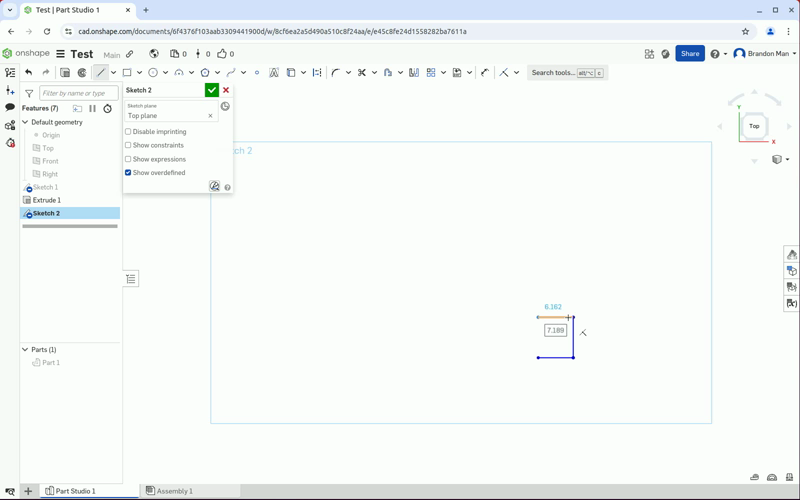
mouse_move(538, 357)
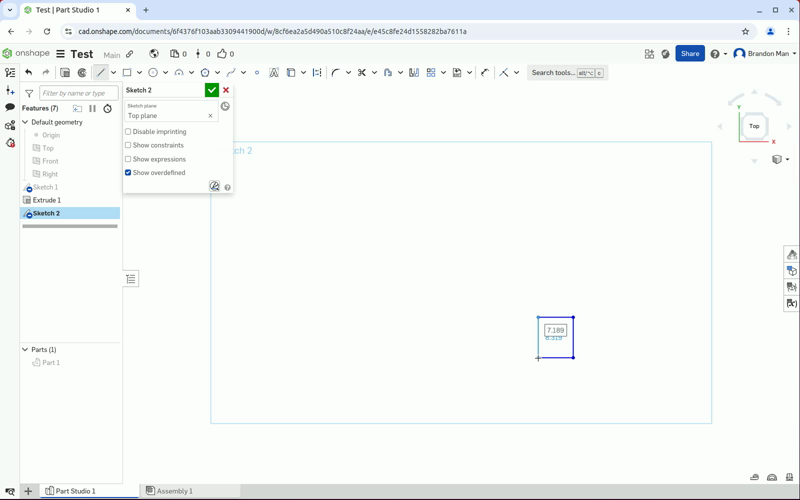
key_up(shift)
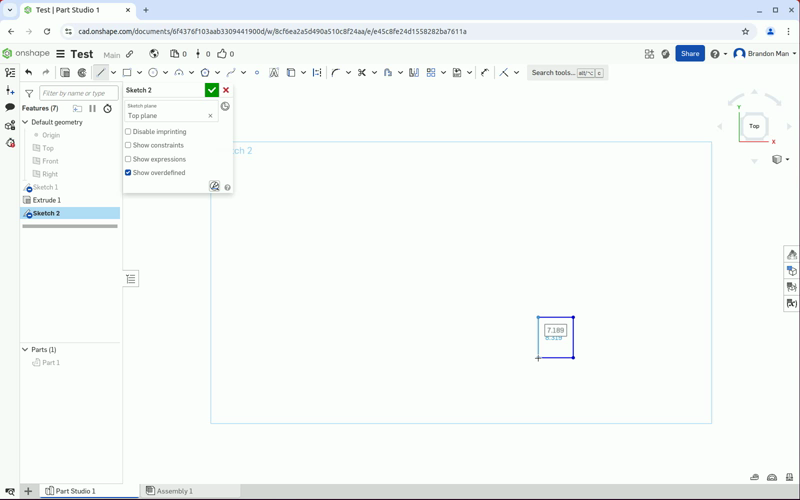
click(538, 357)
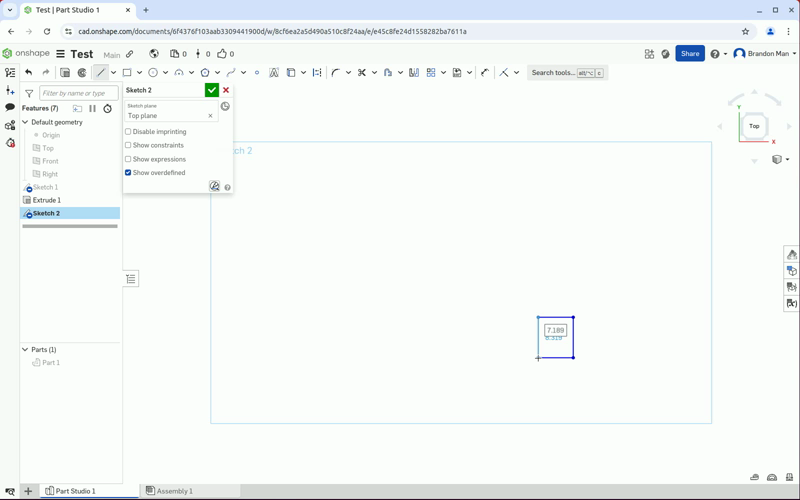
key(esc)
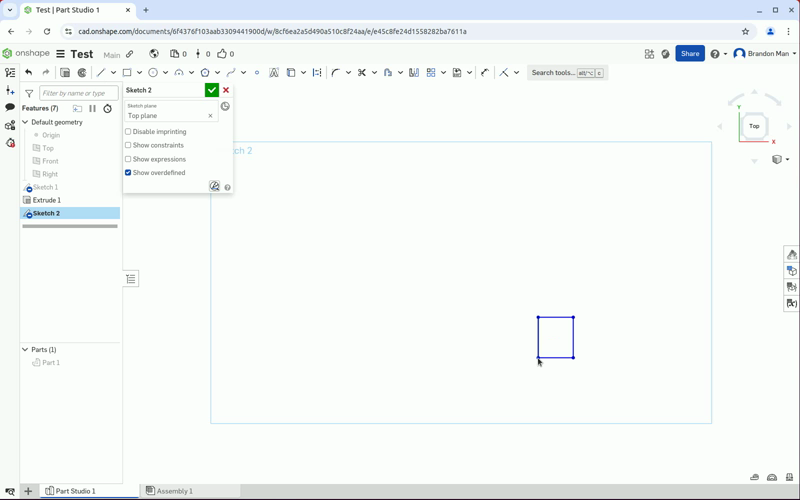
mouse_move(558, 342)
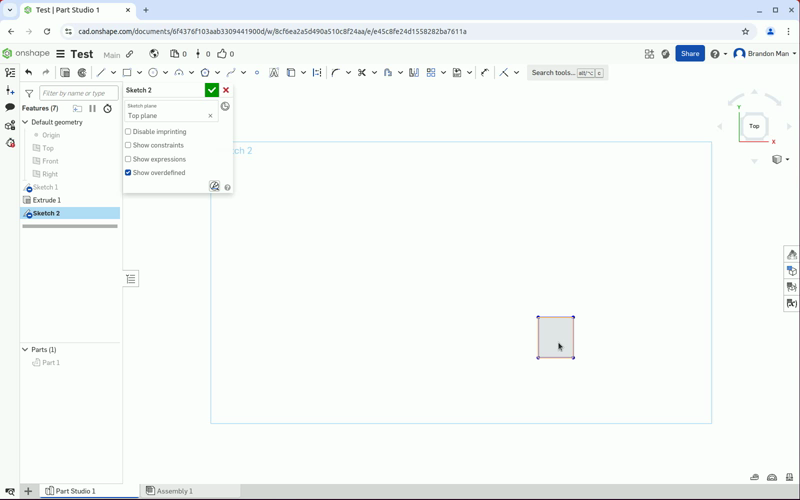
scroll(6)
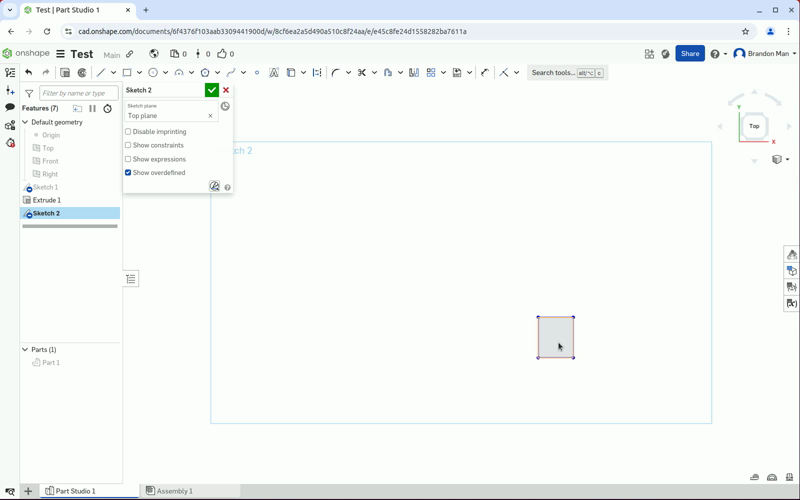
scroll(6)
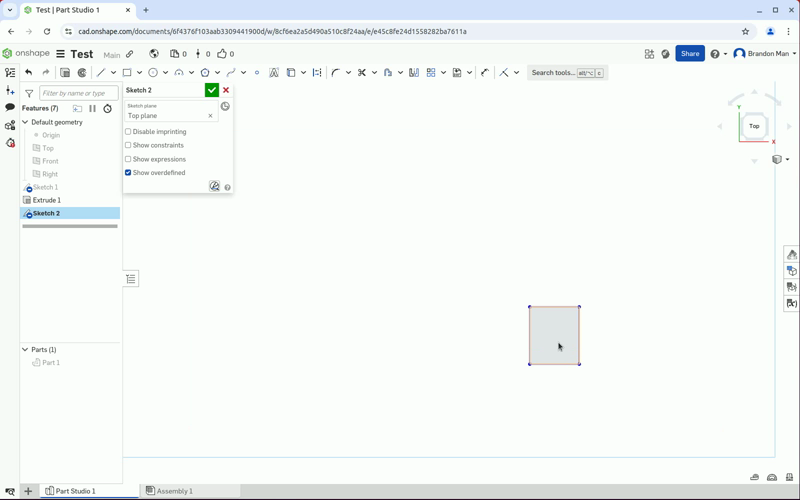
scroll(6)
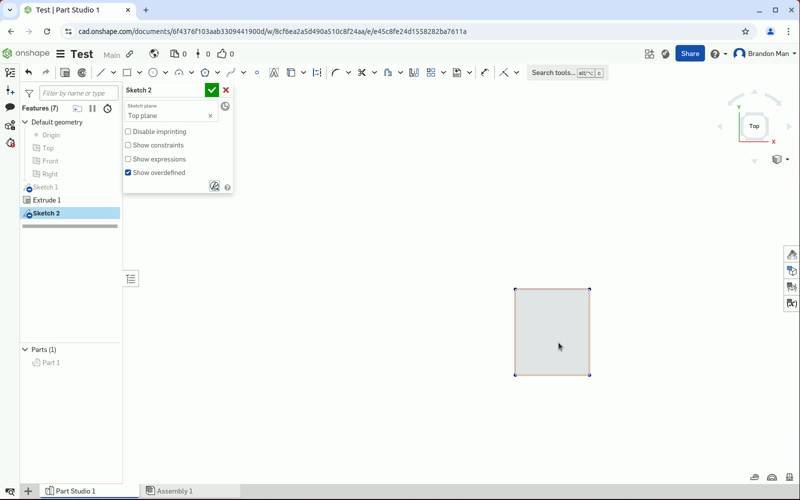
scroll(6)
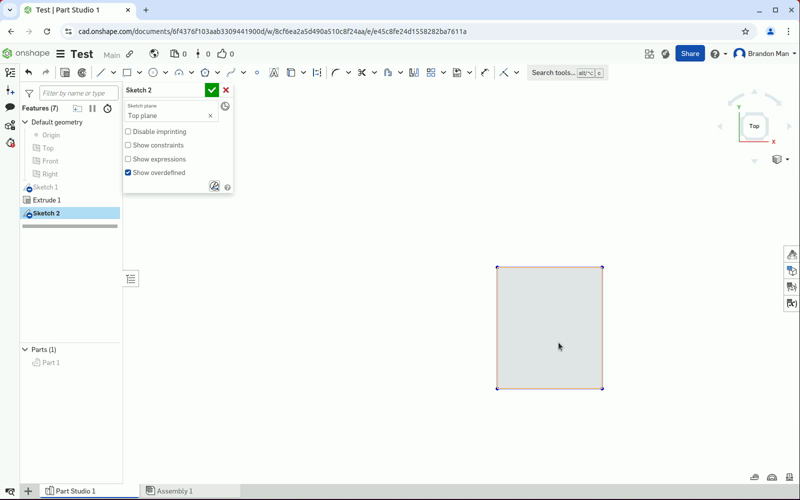
scroll(6)
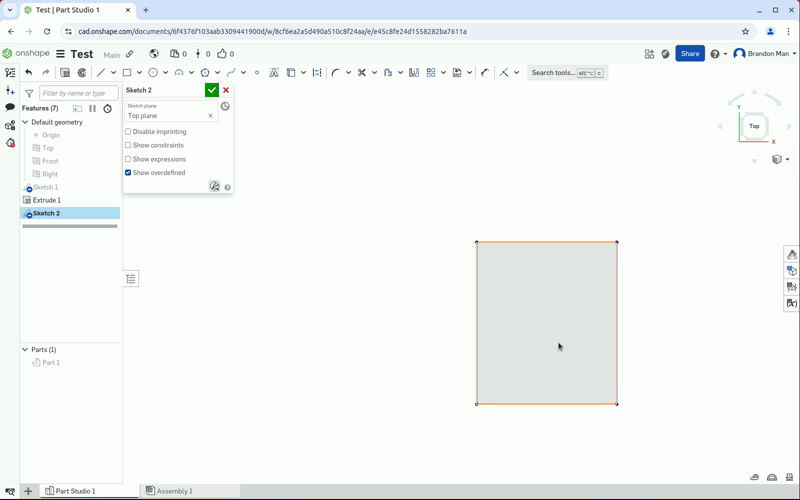
scroll(6)
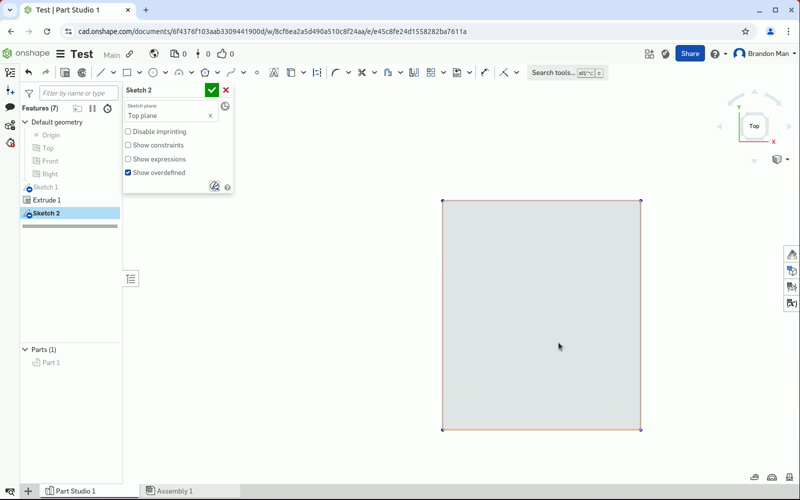
scroll(6)
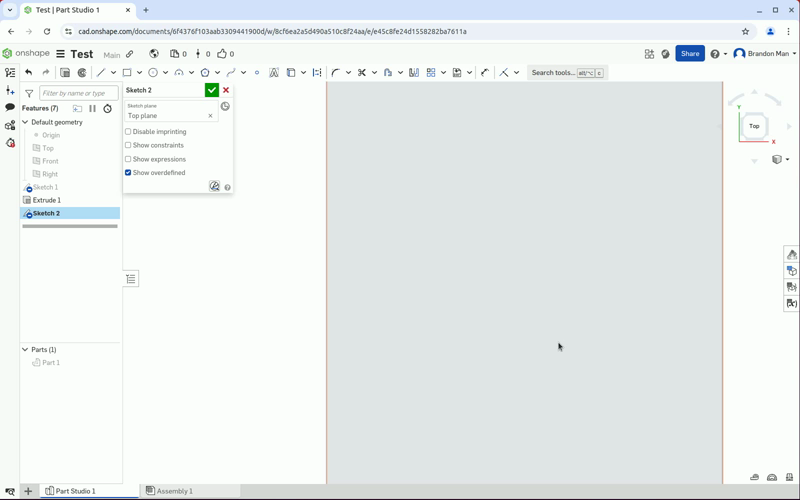
click(558, 342)
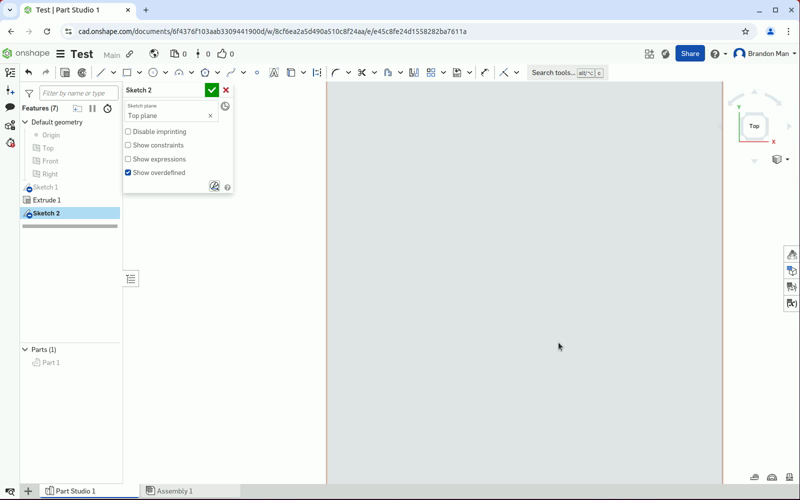
scroll(-6)
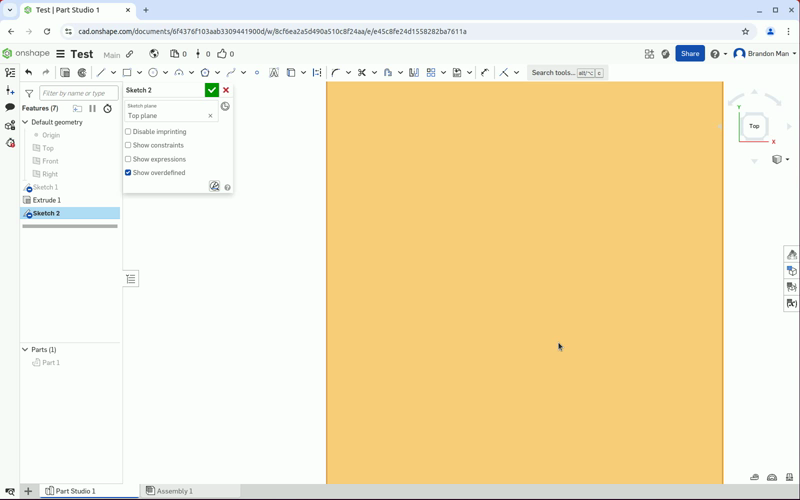
scroll(-6)
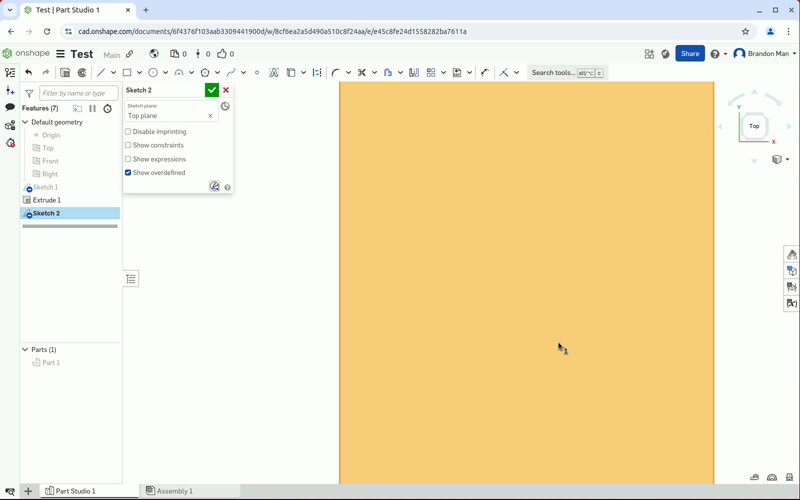
scroll(-6)
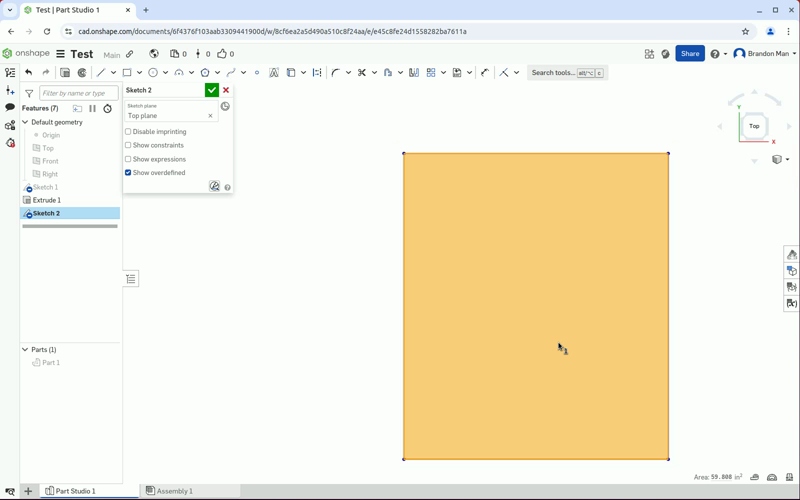
scroll(-6)
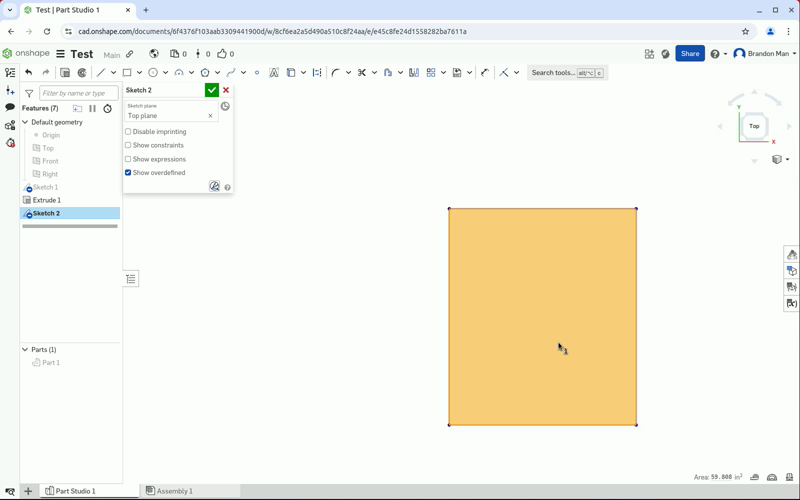
scroll(-6)
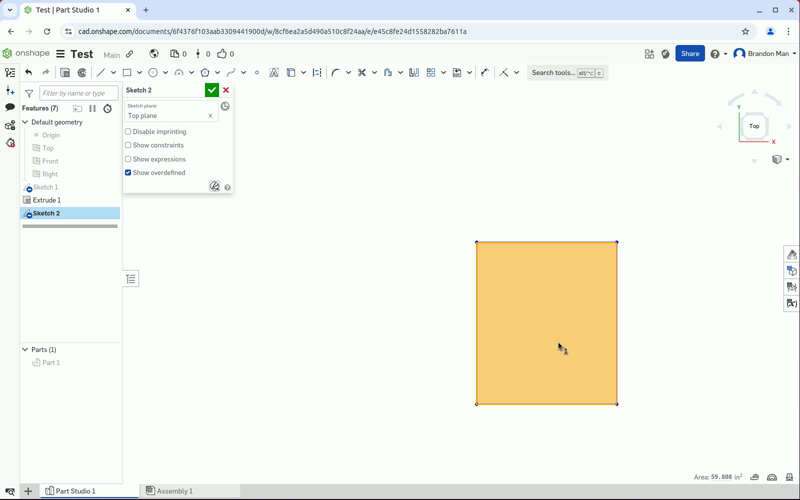
scroll(-6)
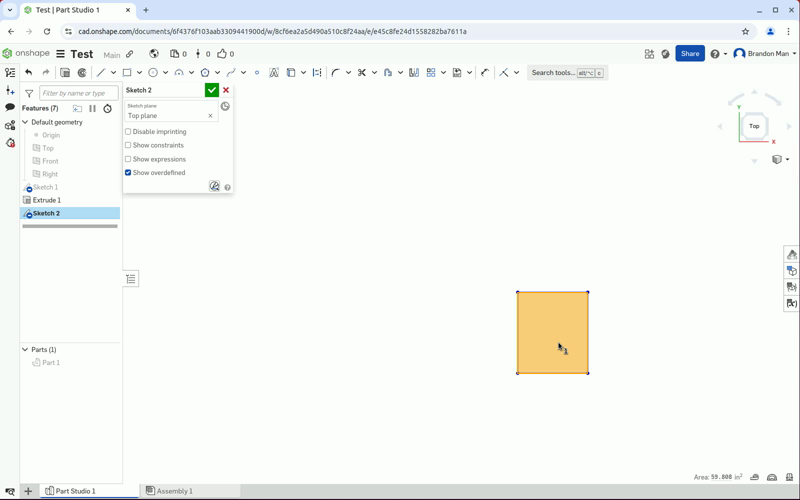
scroll(-6)
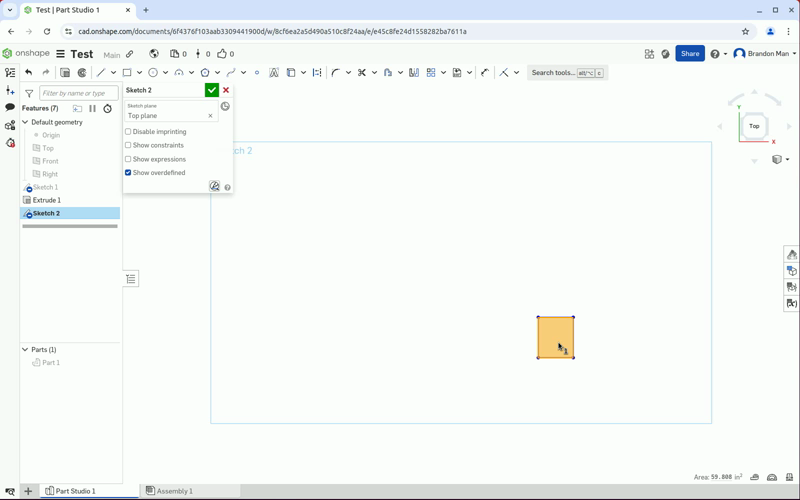
mouse_move(73, 352)
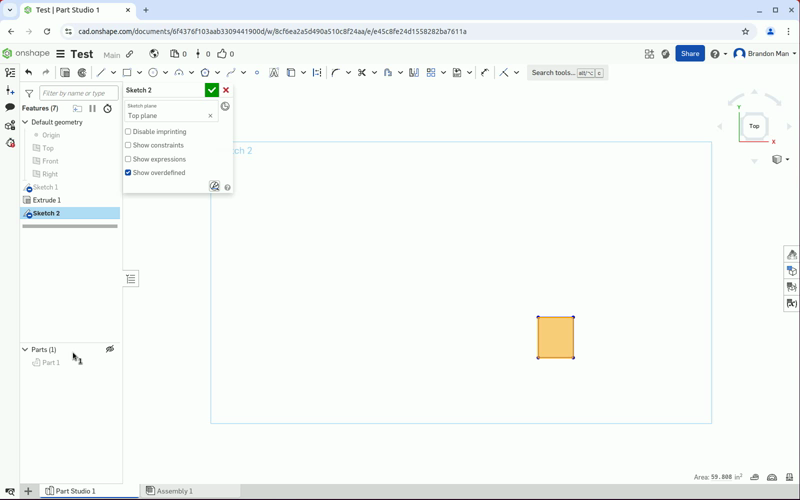
key(shift+y)
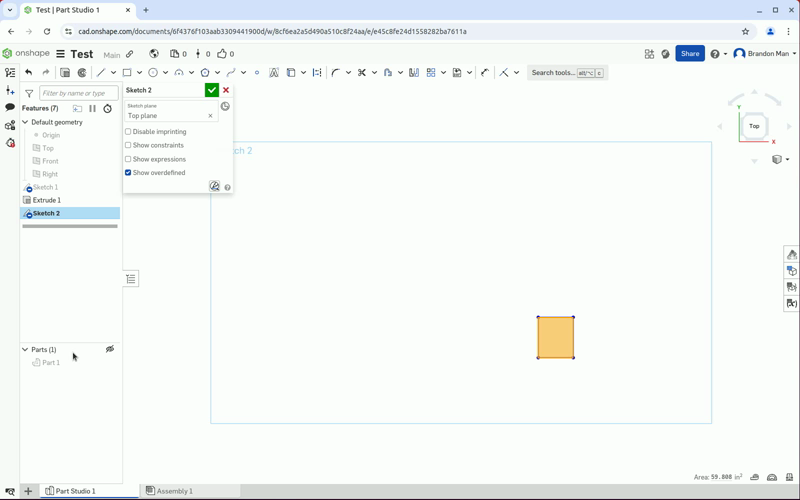
key(shift+e)
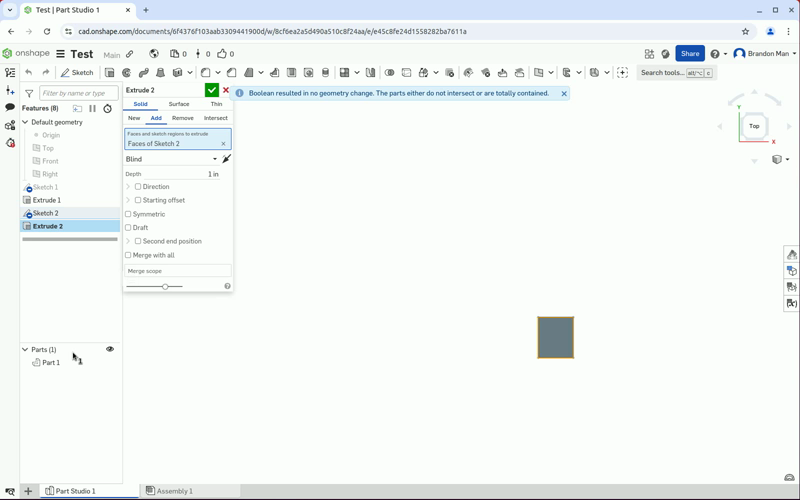
mouse_move(143, 106)
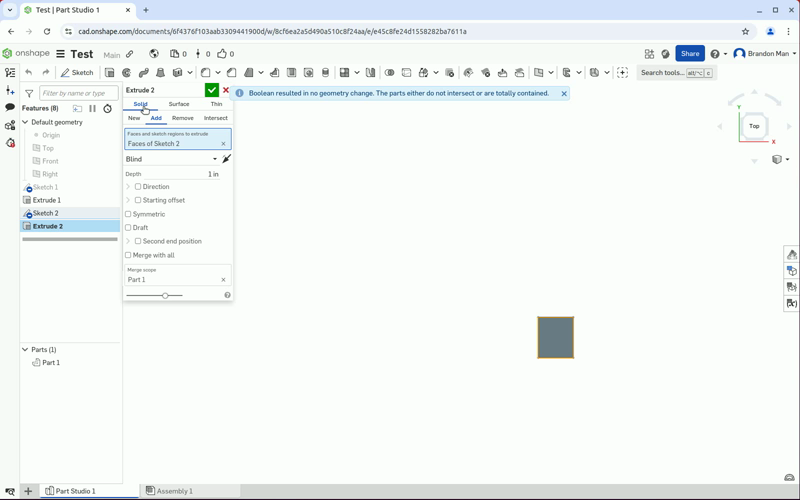
click(143, 106)
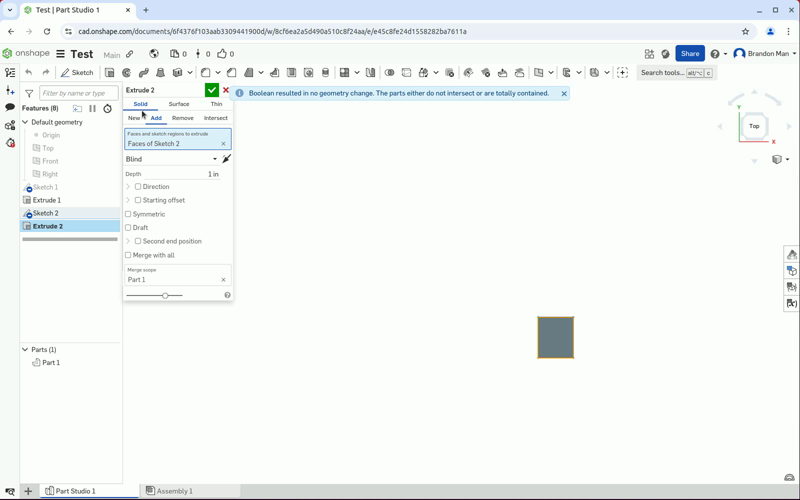
mouse_move(137, 120)
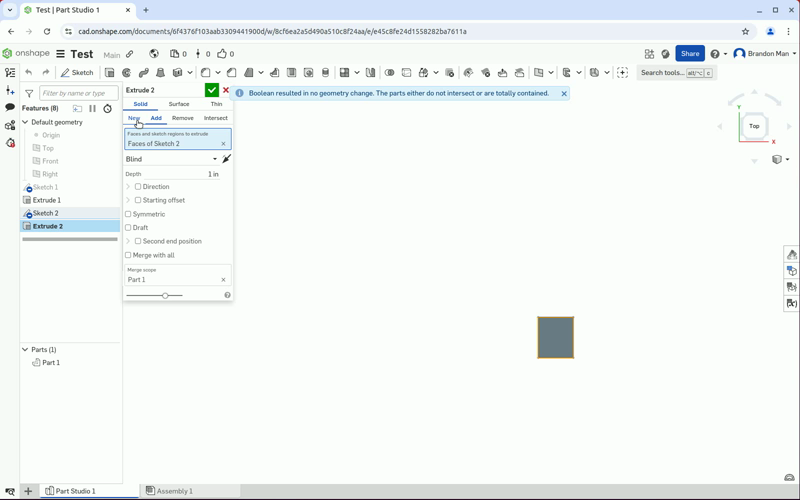
click(137, 120)
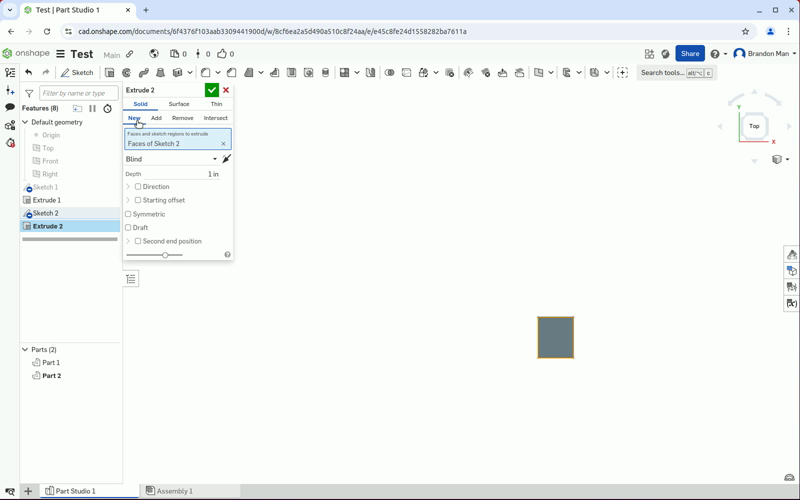
key(tab, 4)
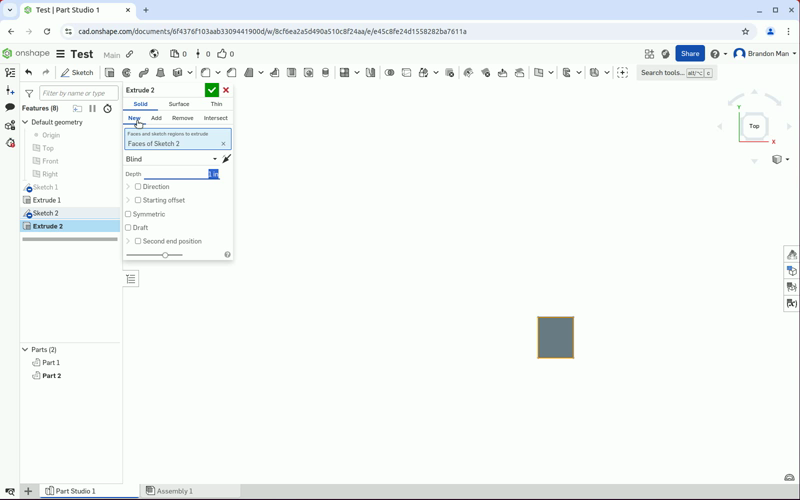
text(17.09)
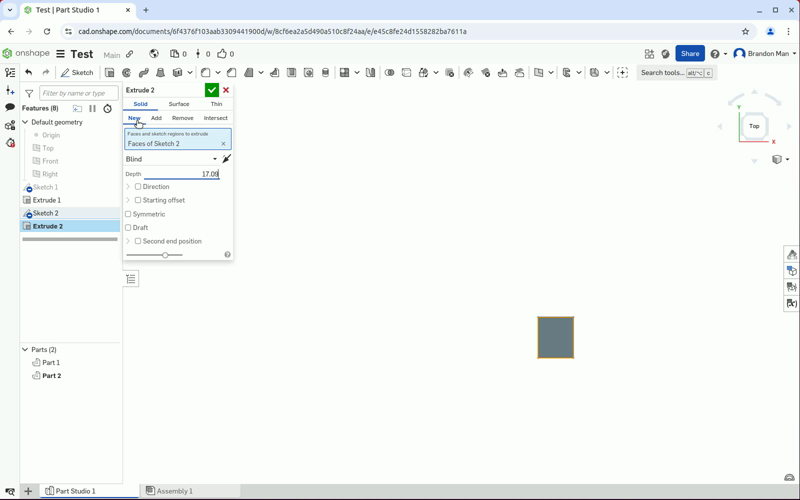
key(enter)
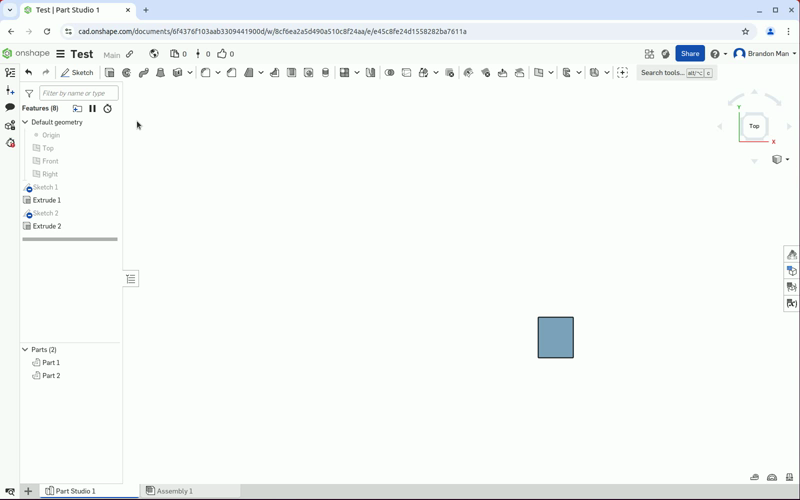
key(shift+h)
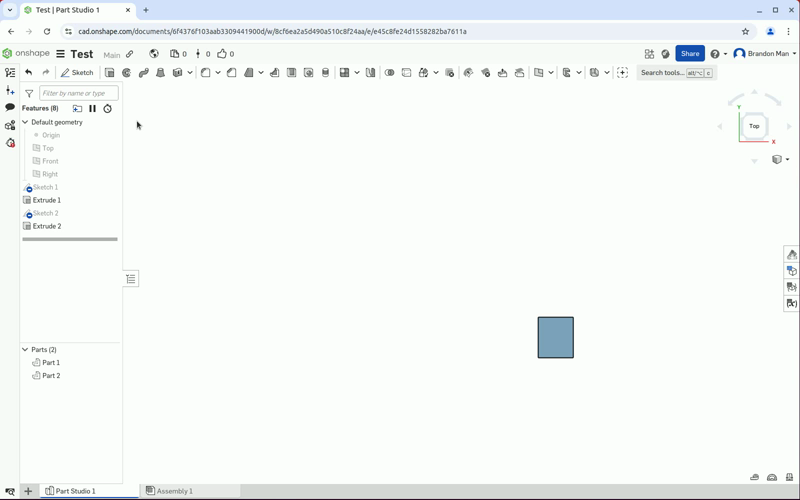
key(shift+h)
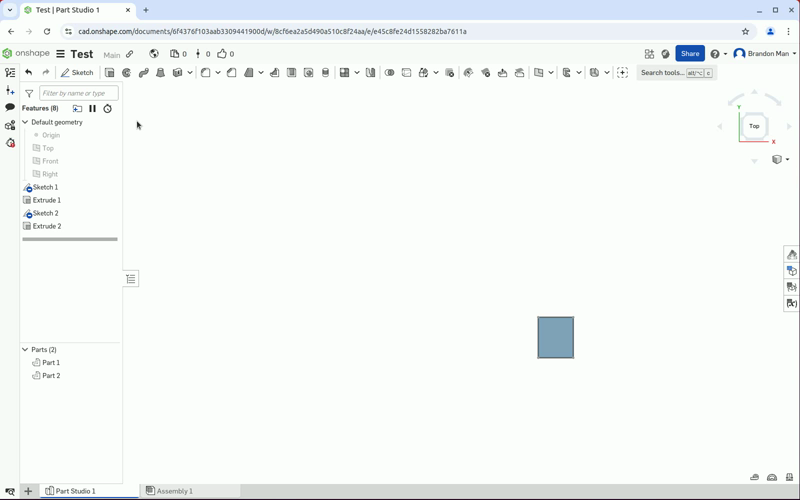
key(shift+7)
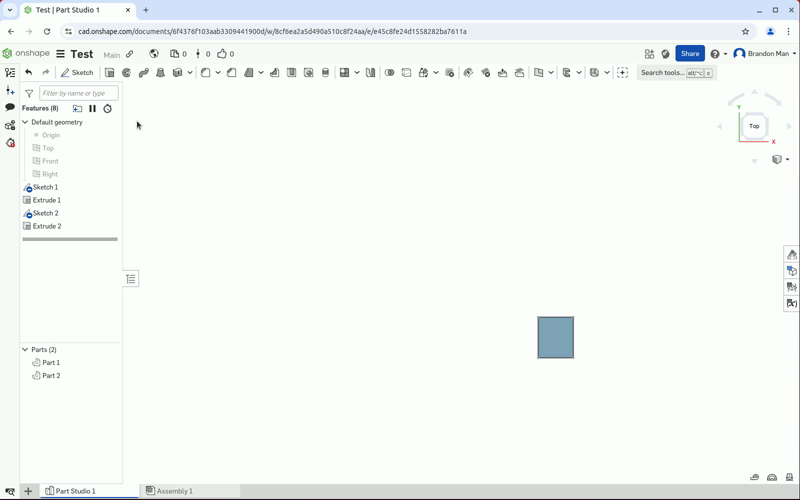
key(up, 3)
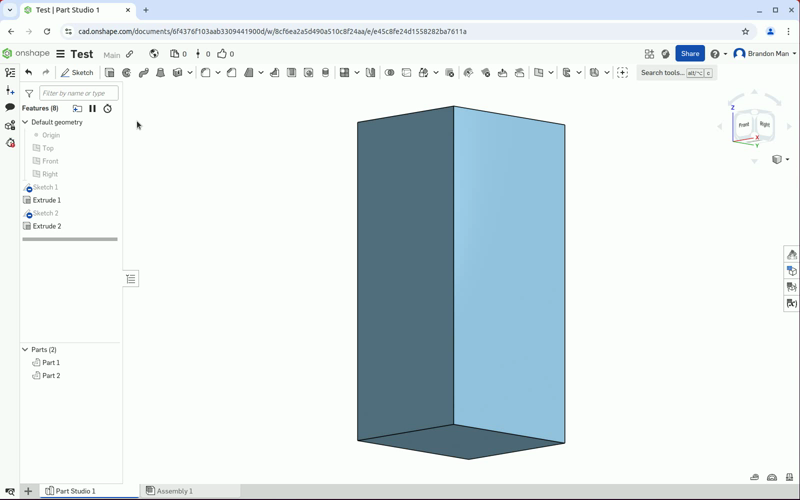
key(left, 3)
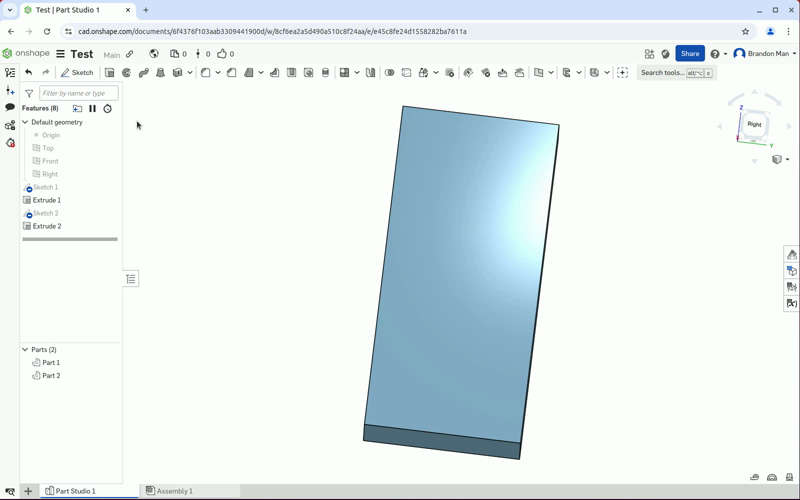
key(right, 3)
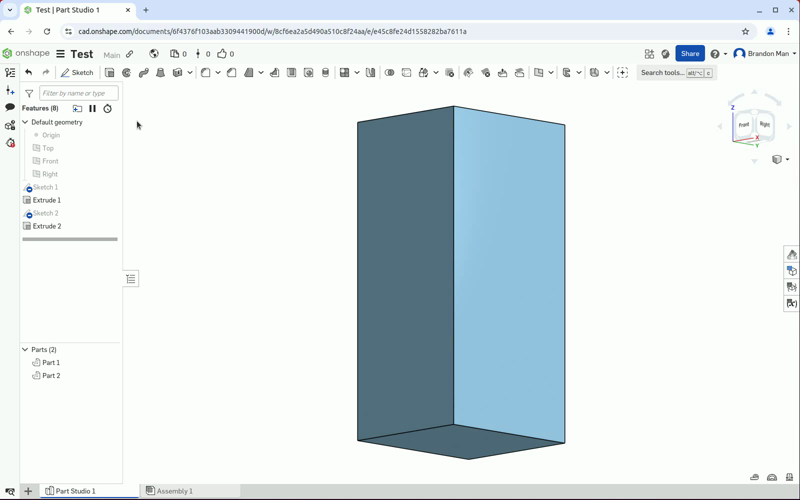
key(down, 3)
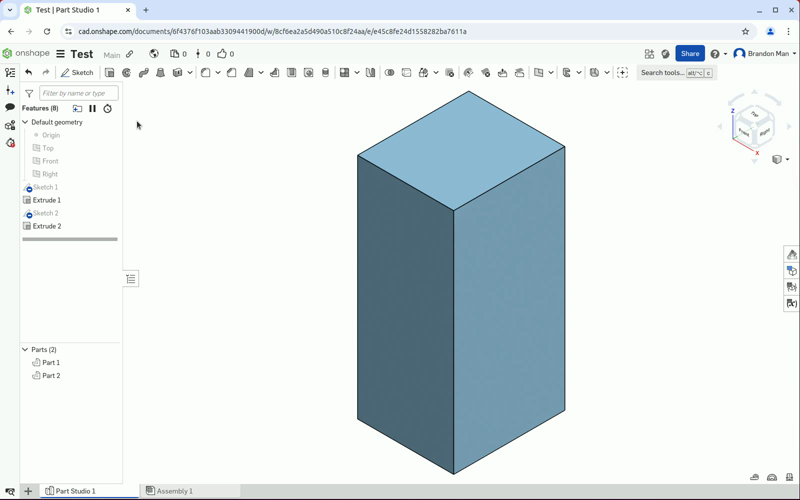
mouse_move(73, 189)
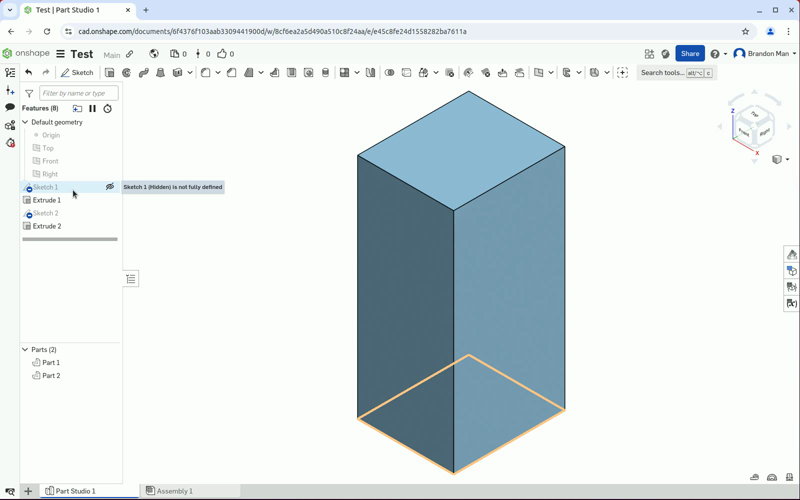
click(73, 189)